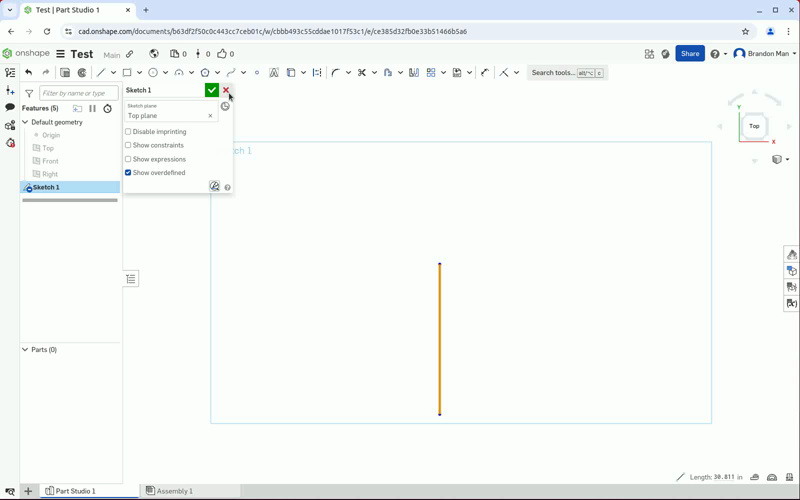
key(shift+h)
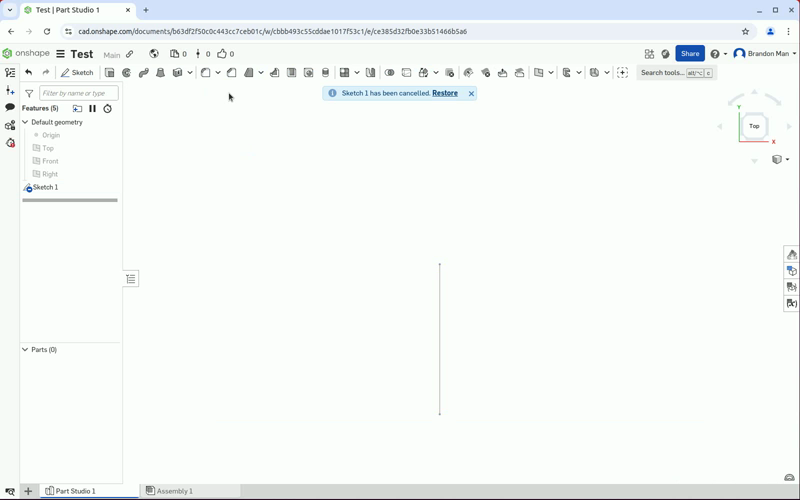
key(shift+s)
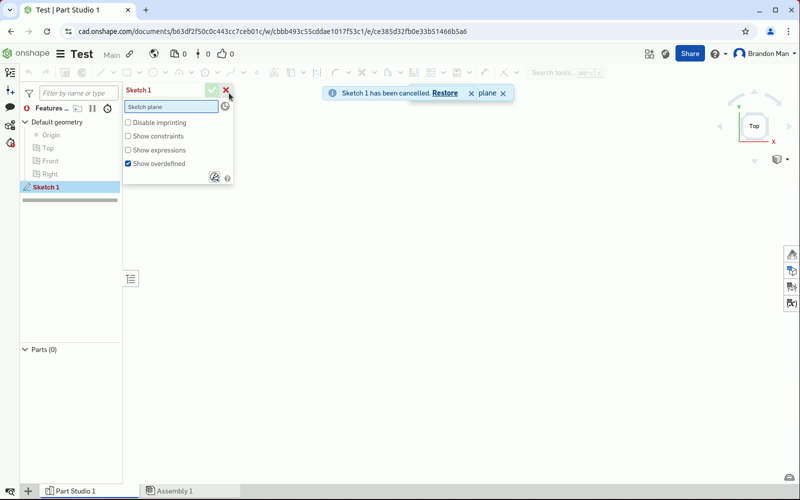
mouse_move(73, 150)
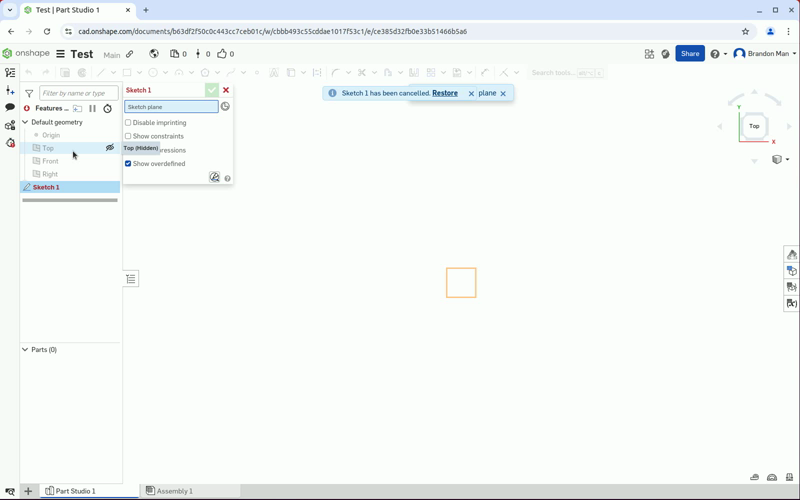
click(73, 150)
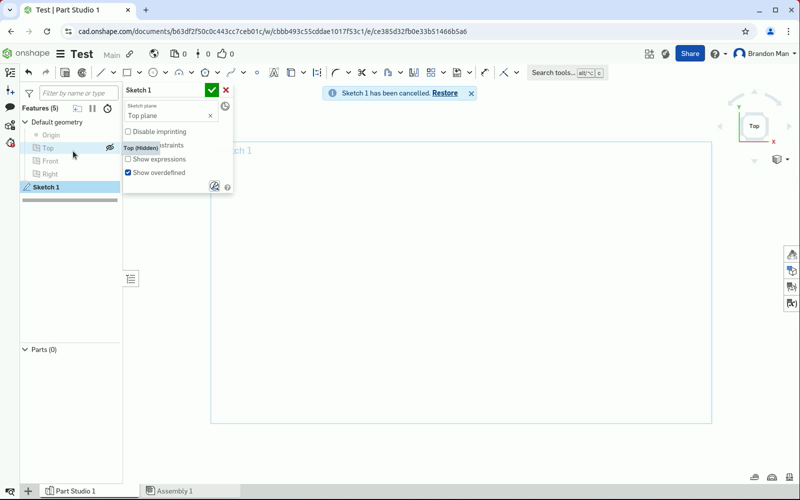
mouse_move(73, 352)
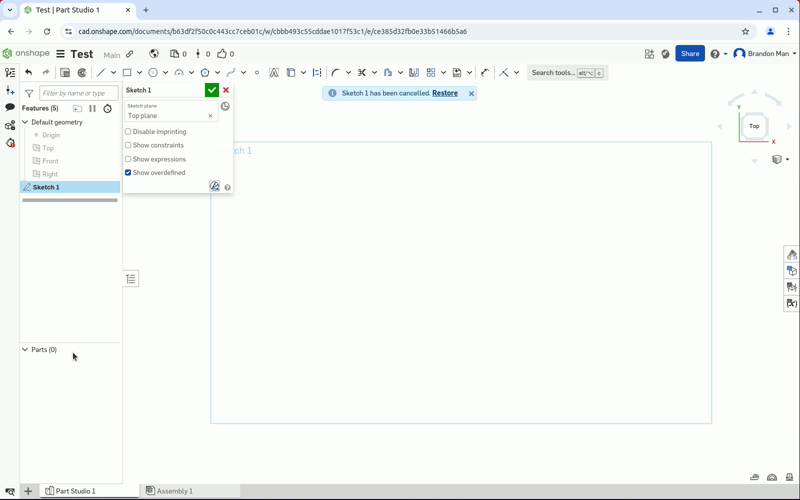
key(y)
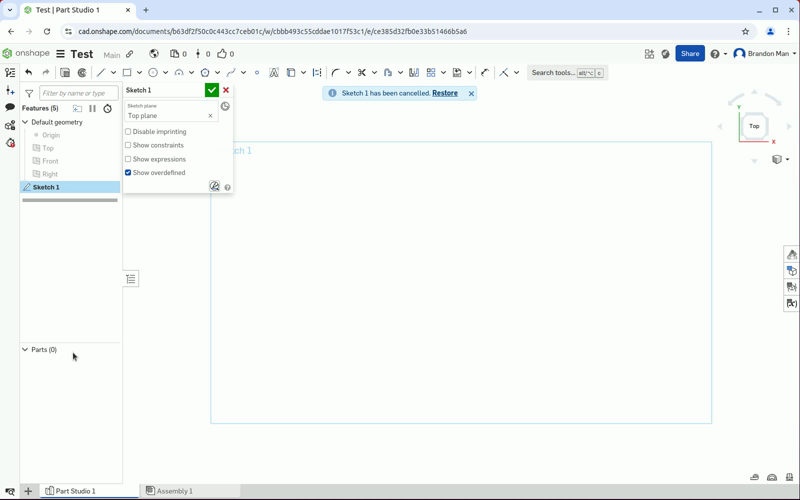
key(l)
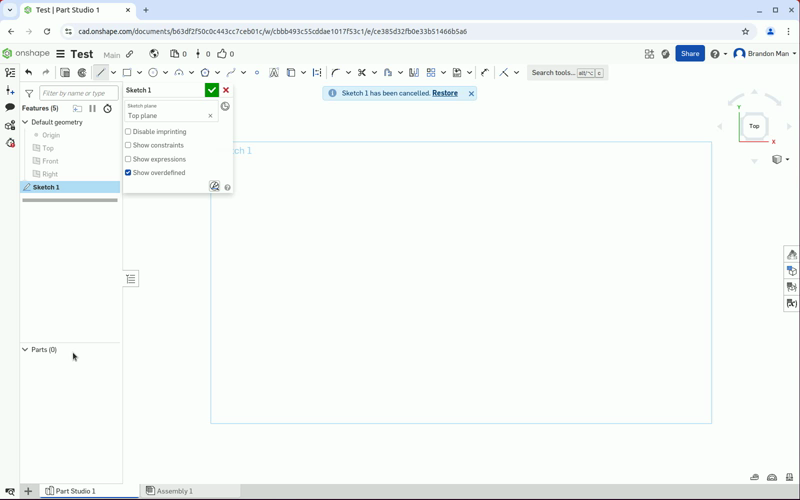
key_down(shift)
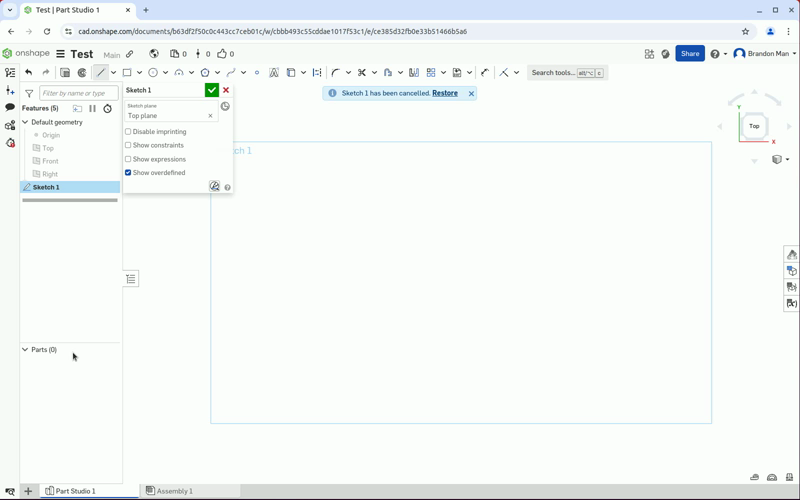
mouse_move(431, 395)
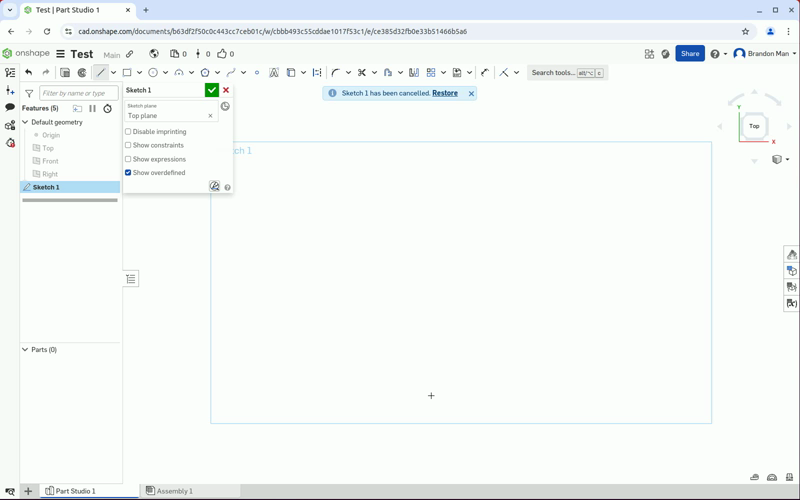
click(431, 395)
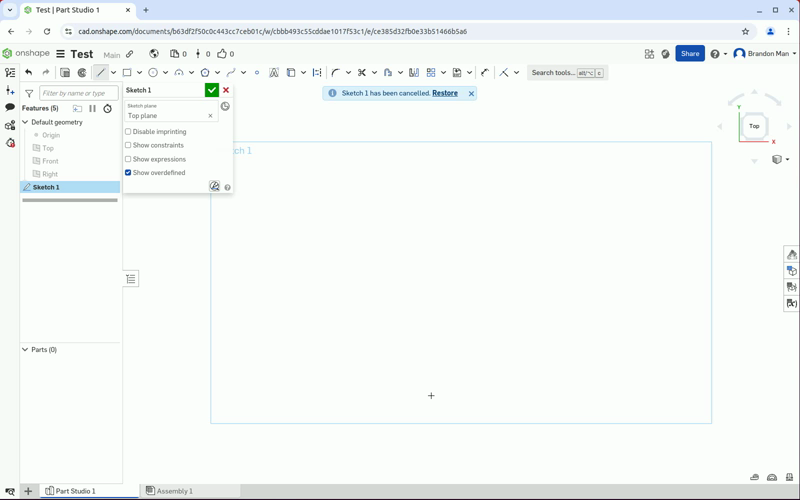
key_up(shift)
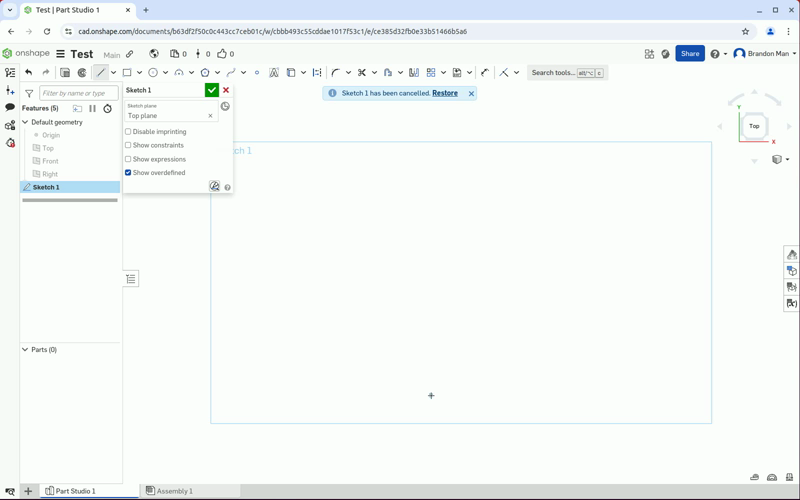
key_down(shift)
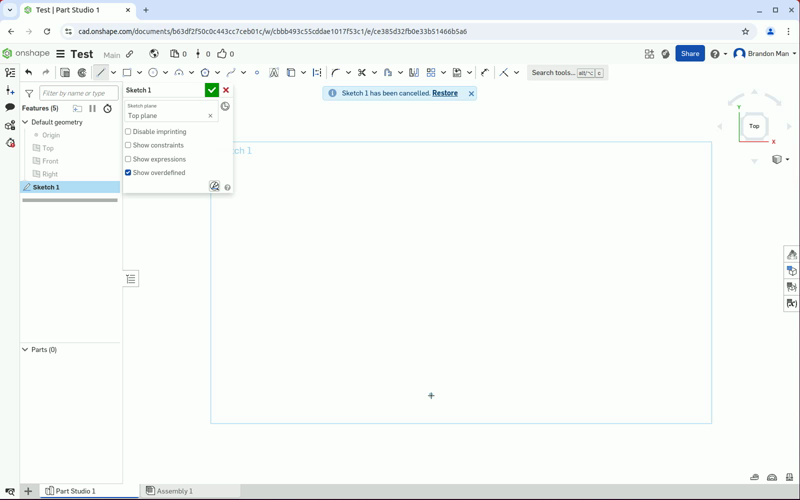
mouse_move(461, 395)
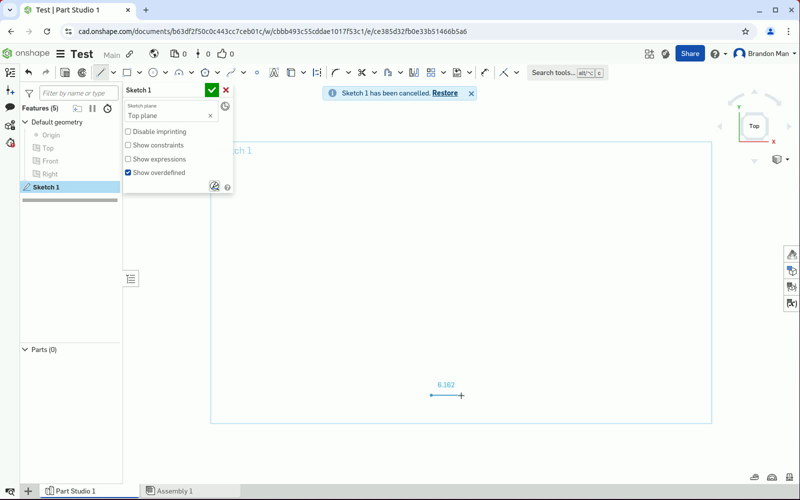
mouse_move(490, 395)
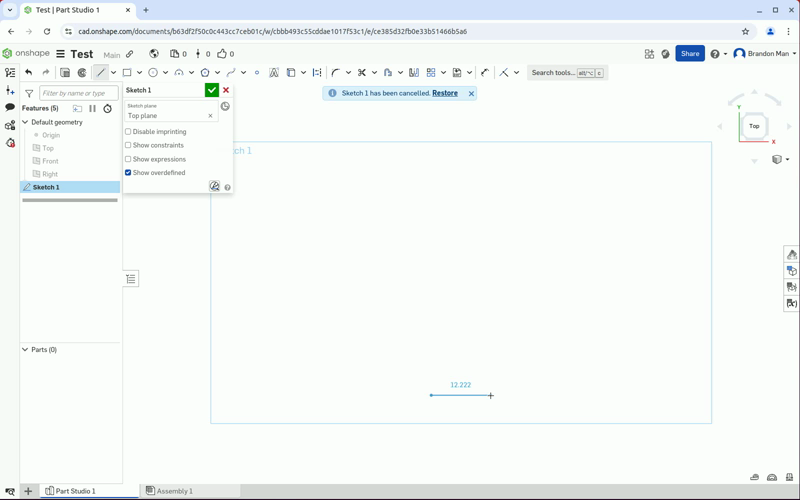
click(490, 395)
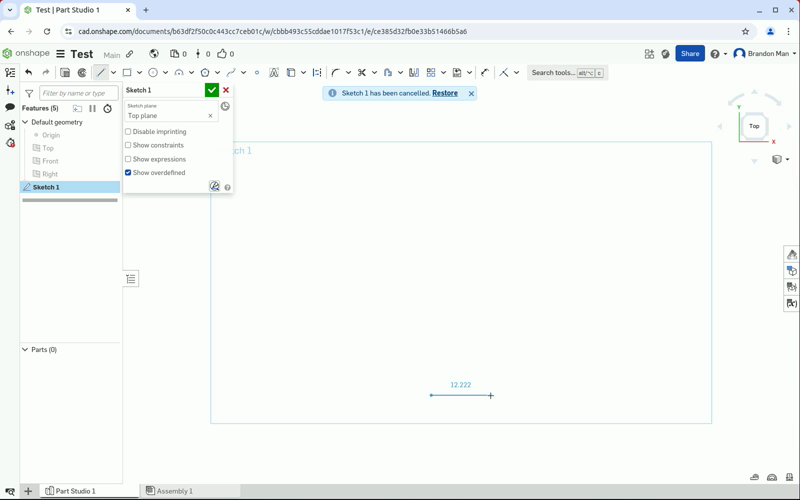
key_up(shift)
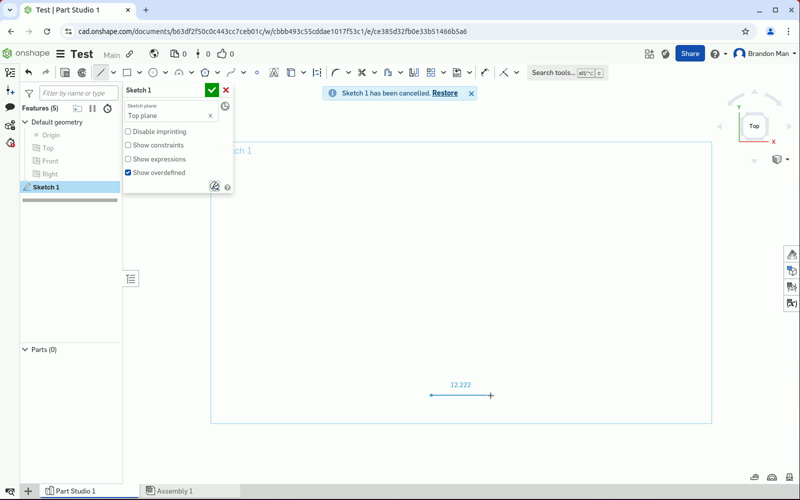
key_down(shift)
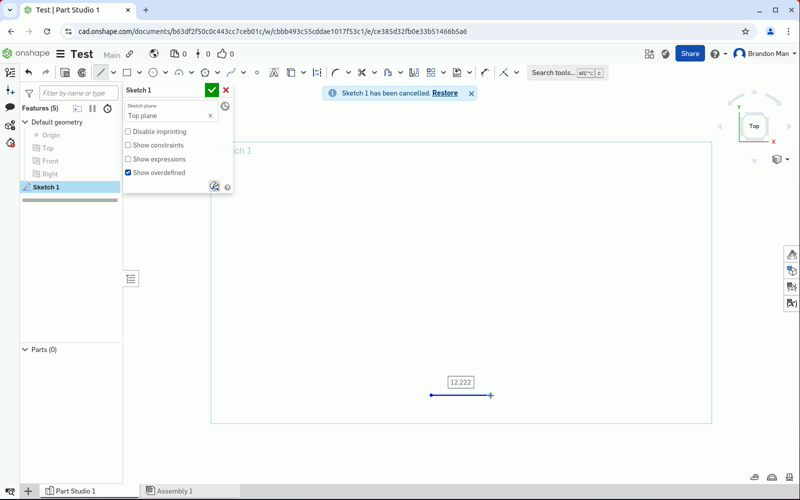
mouse_move(490, 171)
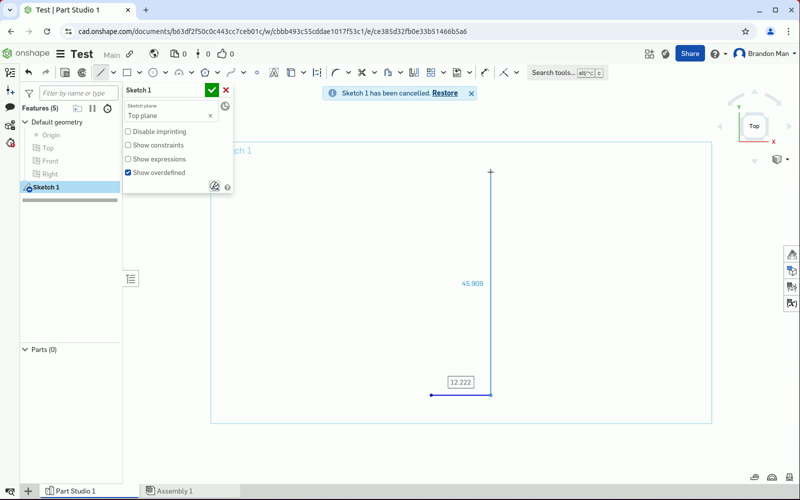
click(490, 171)
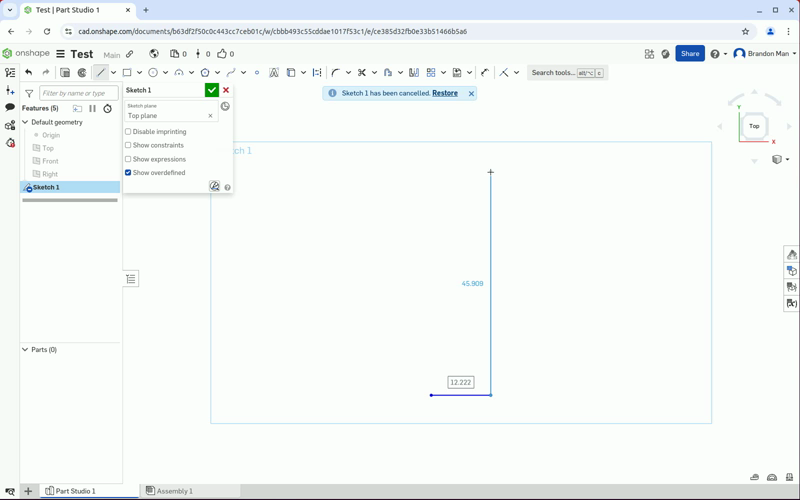
key_up(shift)
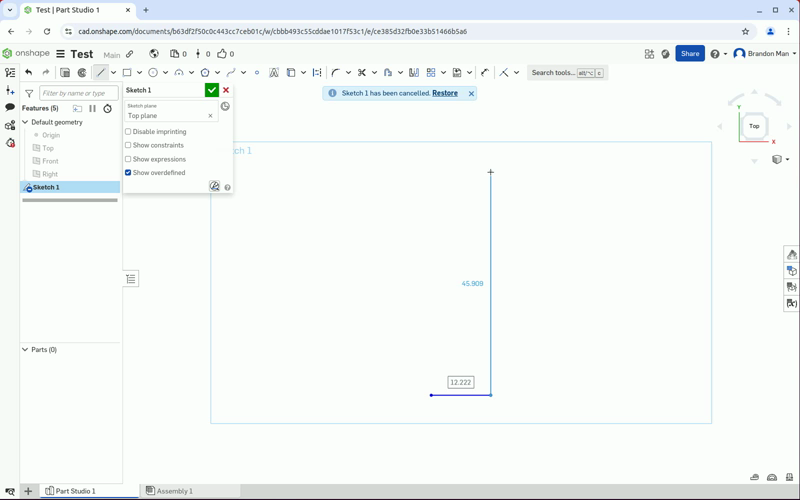
key_down(shift)
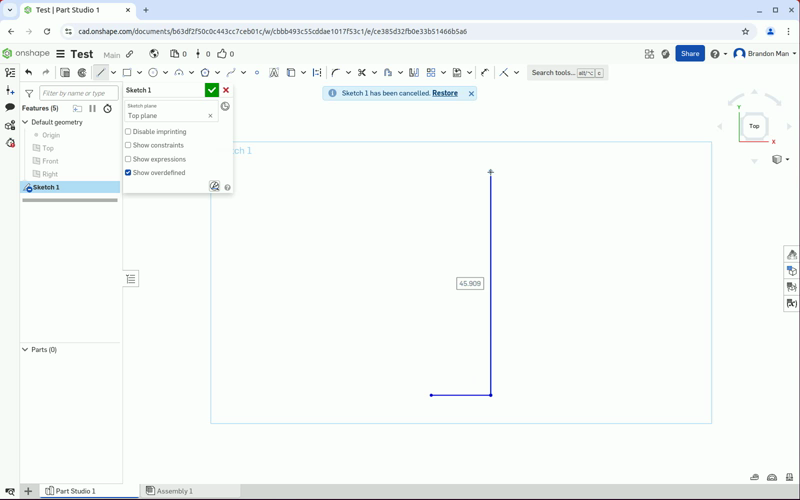
mouse_move(520, 171)
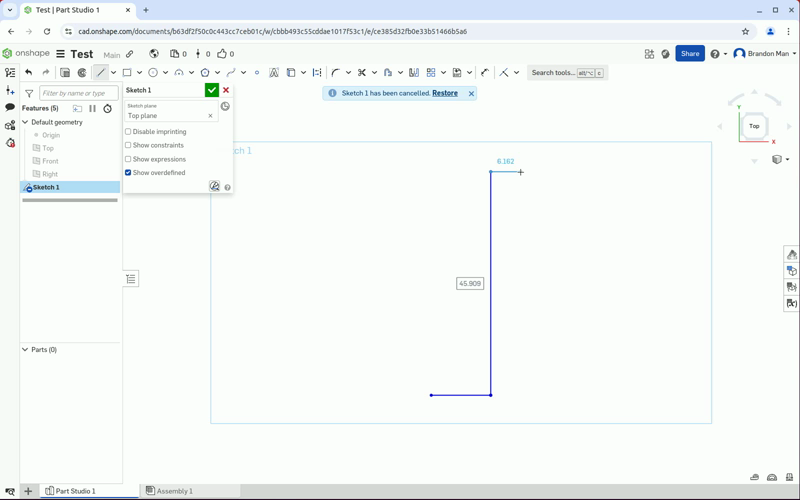
mouse_move(431, 171)
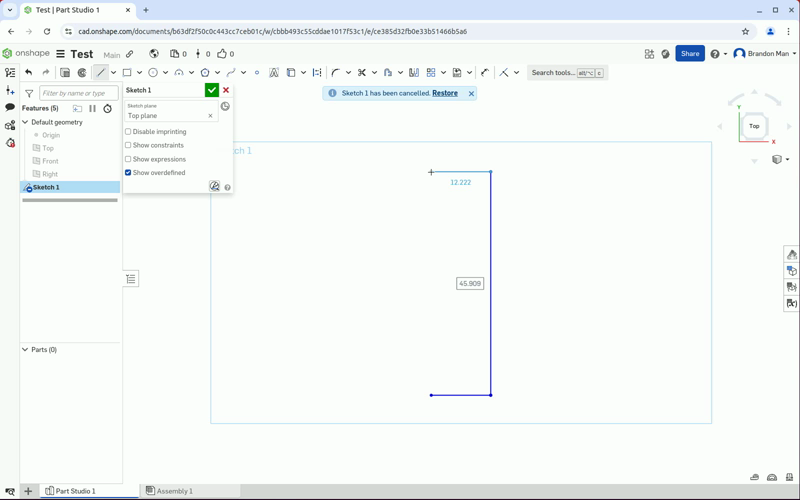
click(431, 171)
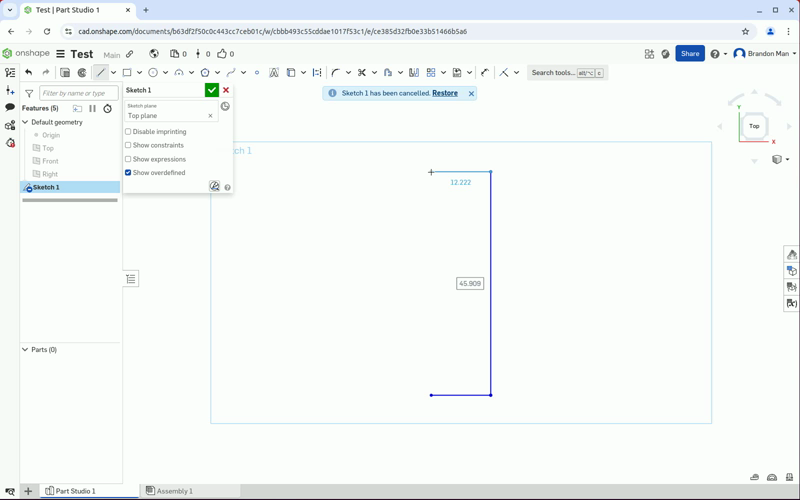
key_up(shift)
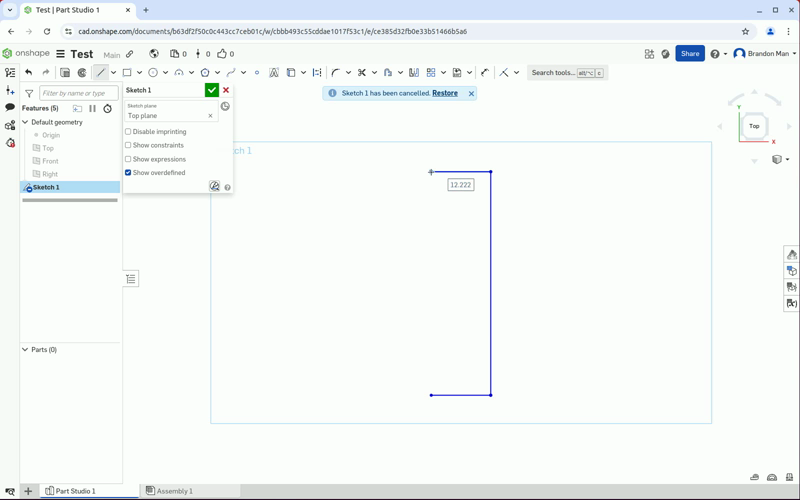
key_down(shift)
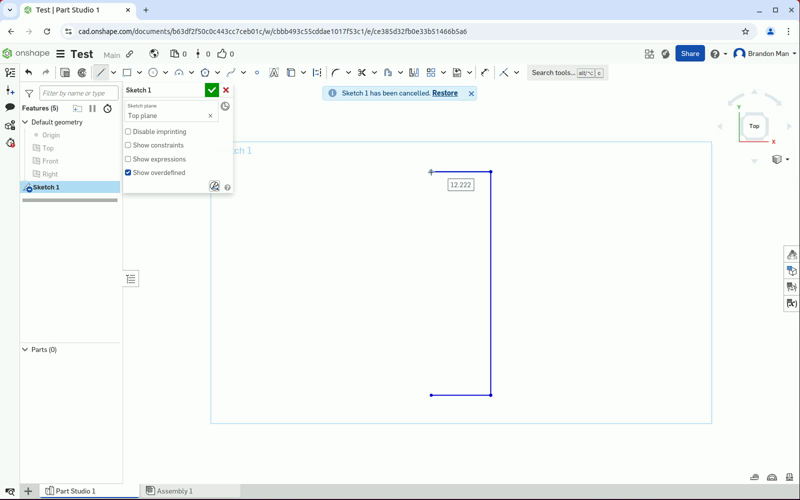
mouse_move(431, 395)
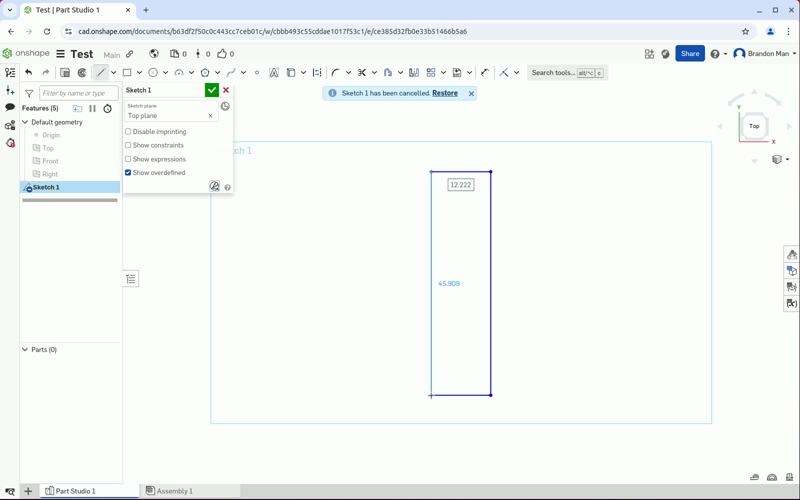
key_up(shift)
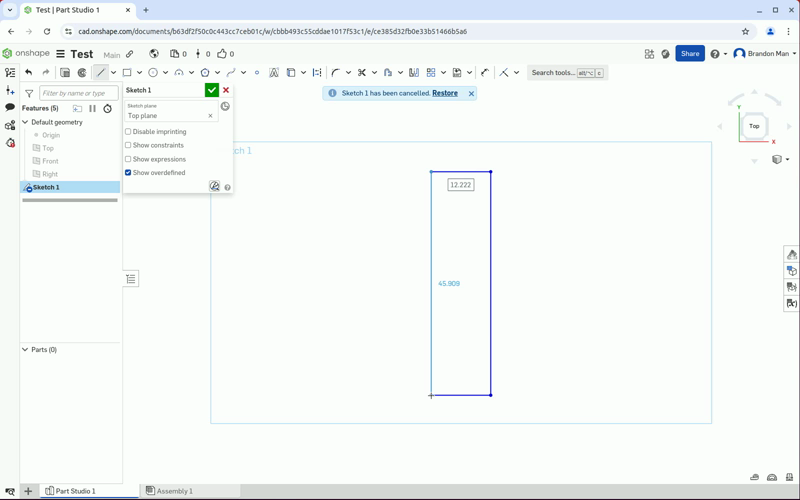
click(431, 395)
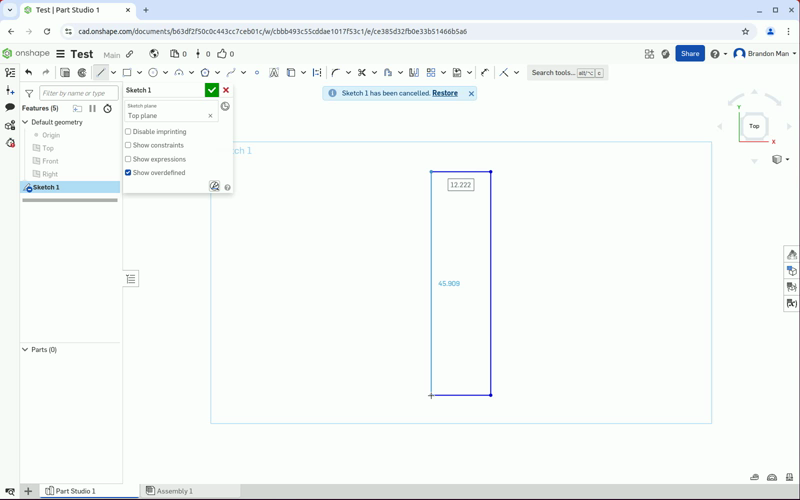
key(esc)
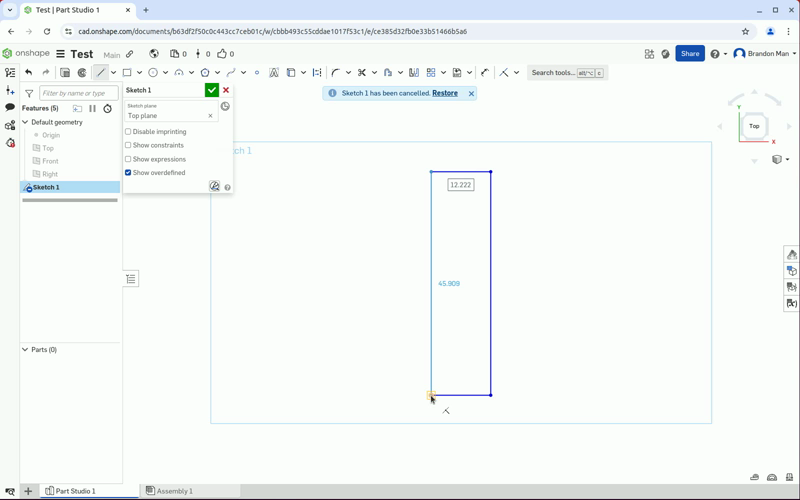
mouse_move(455, 326)
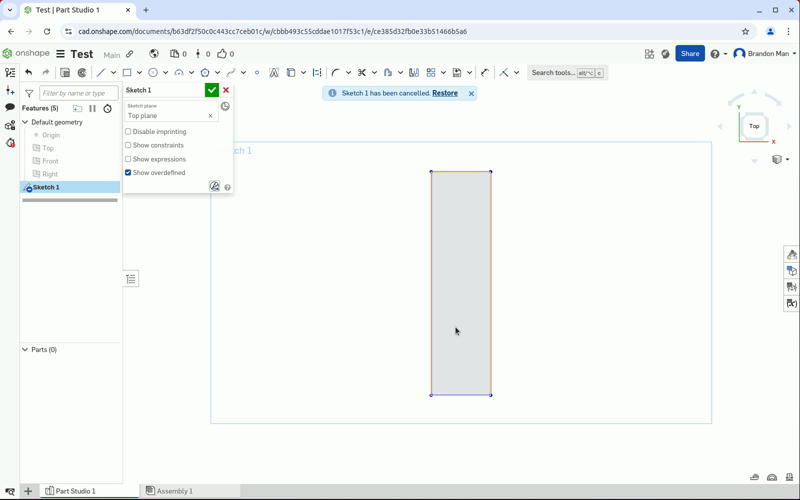
click(455, 326)
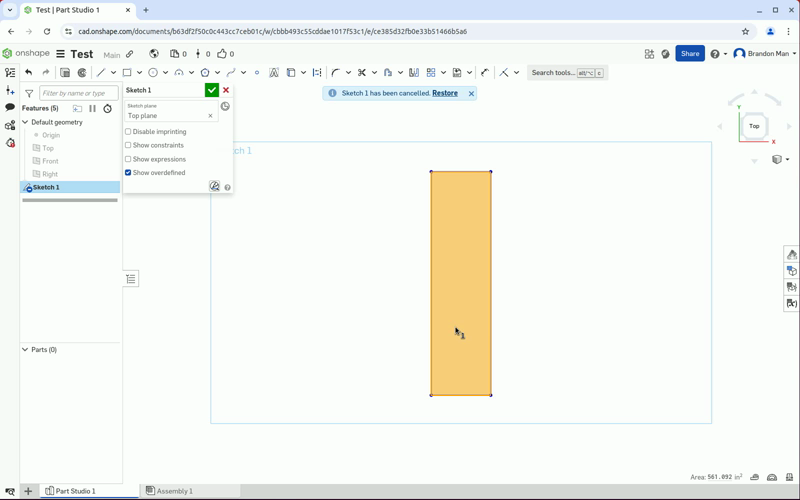
mouse_move(73, 352)
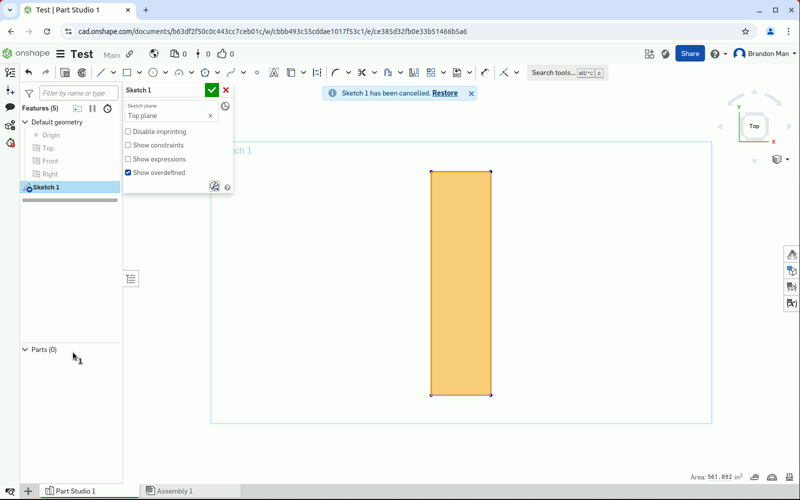
key(shift+y)
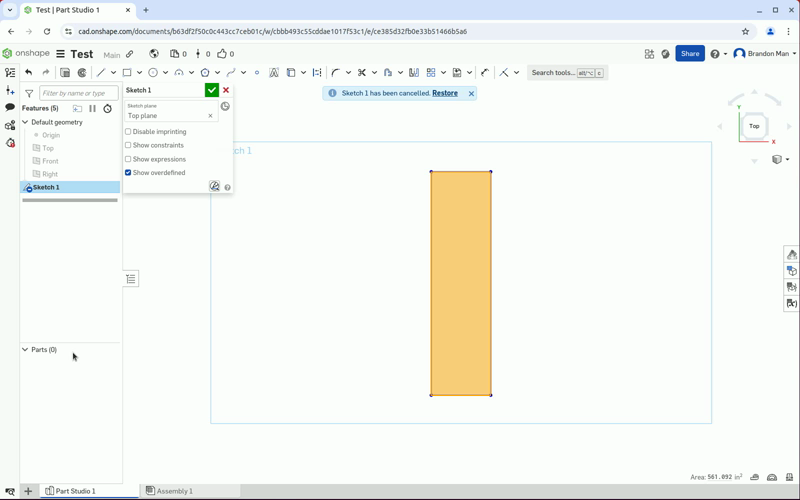
key(shift+e)
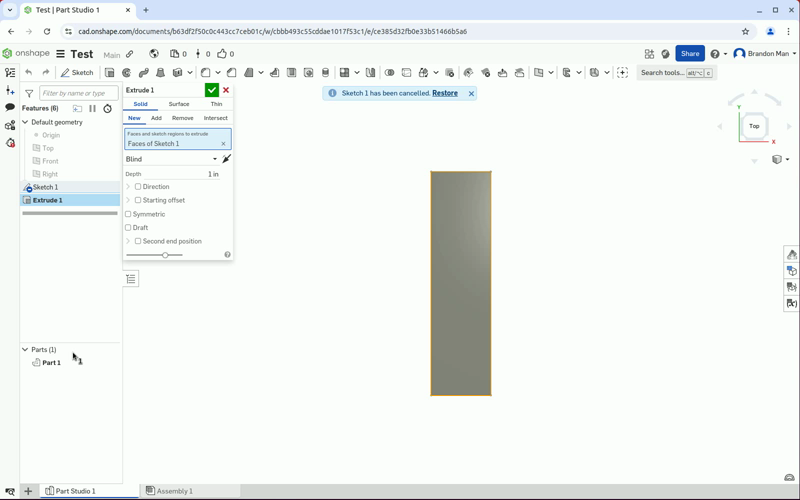
mouse_move(143, 106)
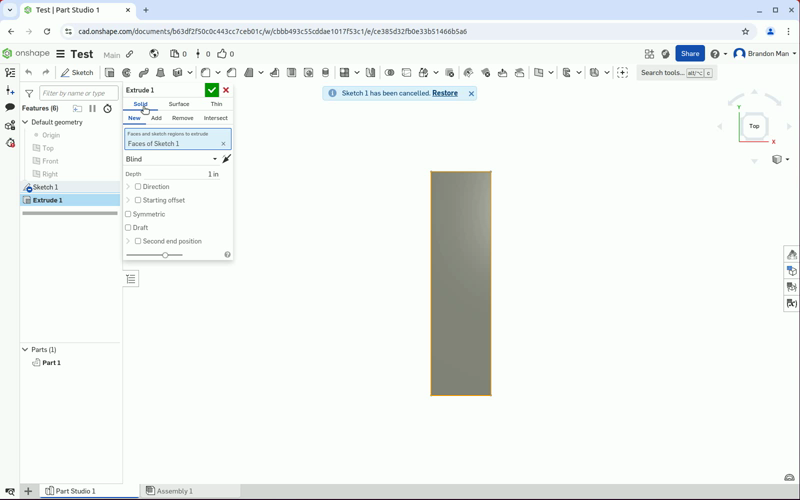
click(143, 106)
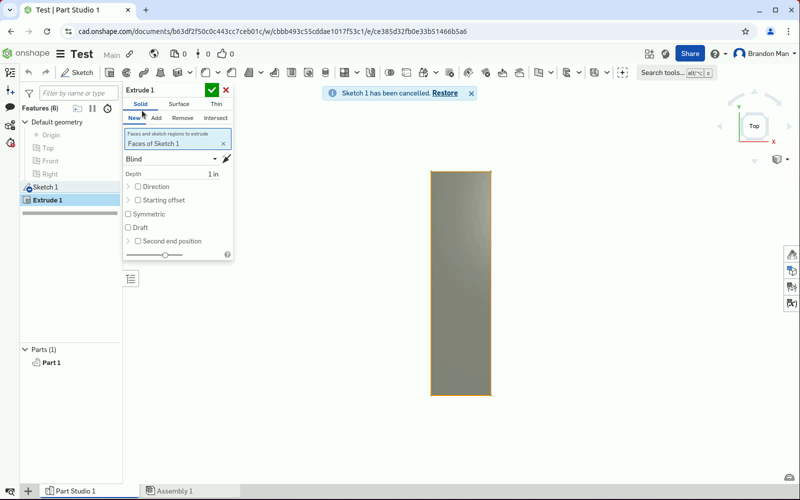
mouse_move(137, 120)
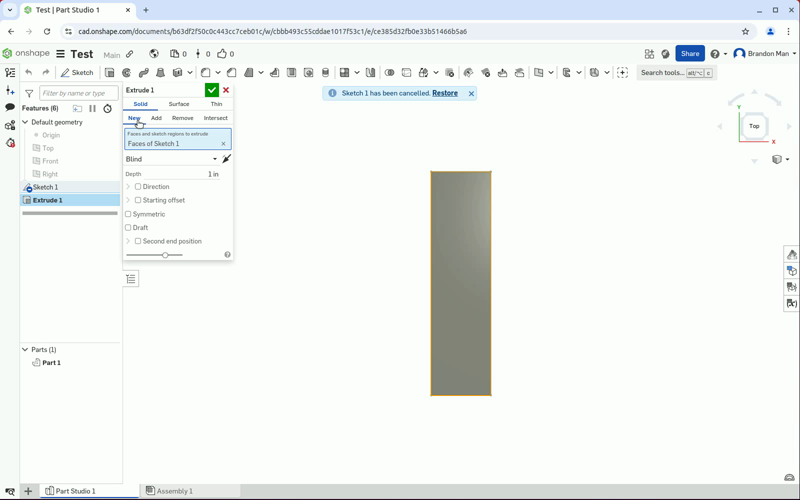
click(137, 120)
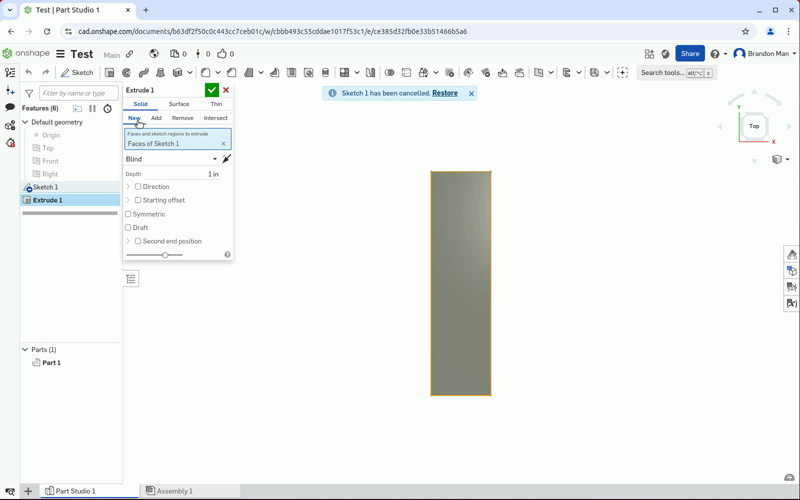
key(tab, 4)
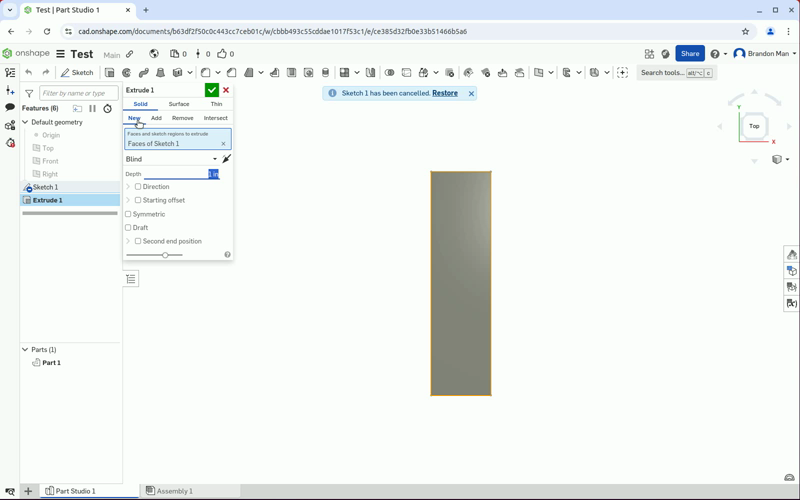
text(10.351)
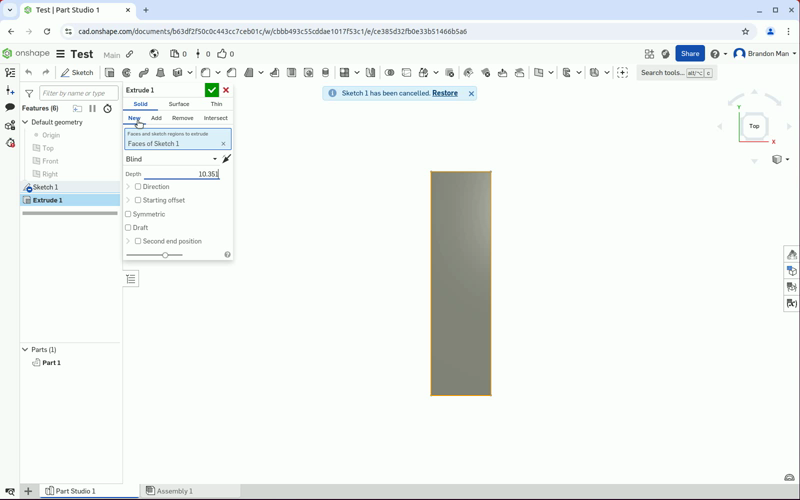
key(enter)
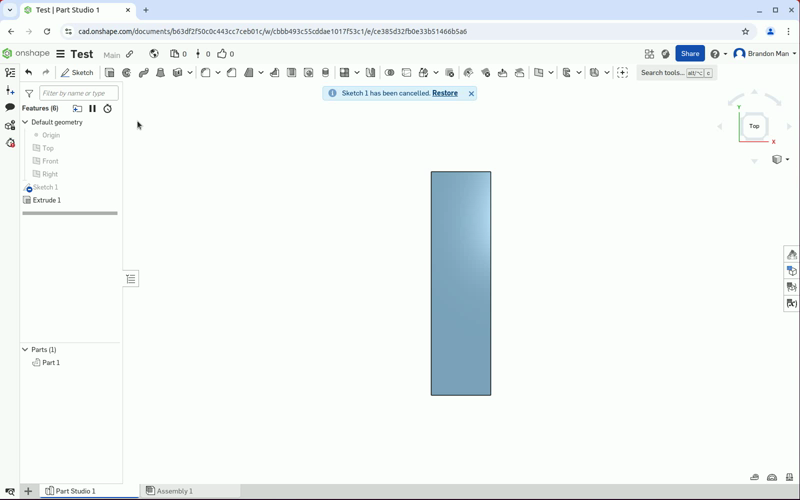
key(shift+h)
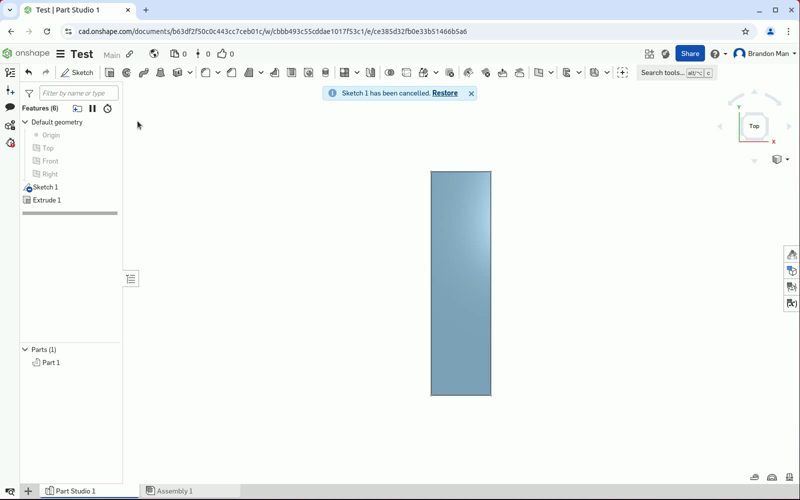
key(shift+h)
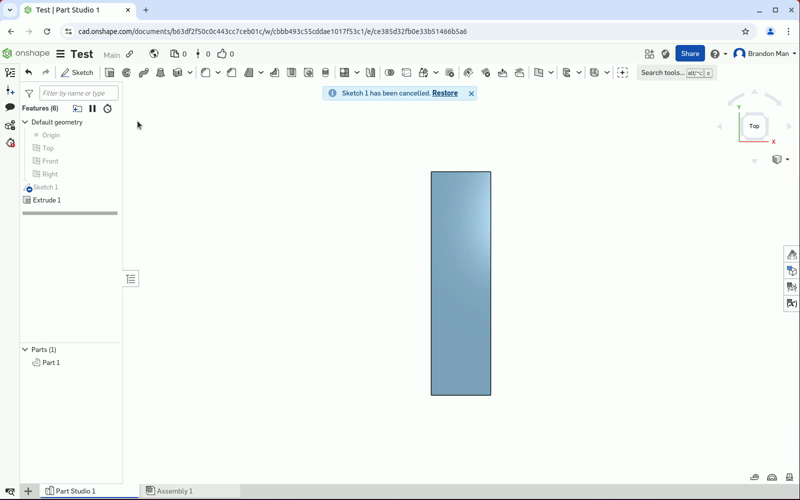
mouse_move(73, 189)
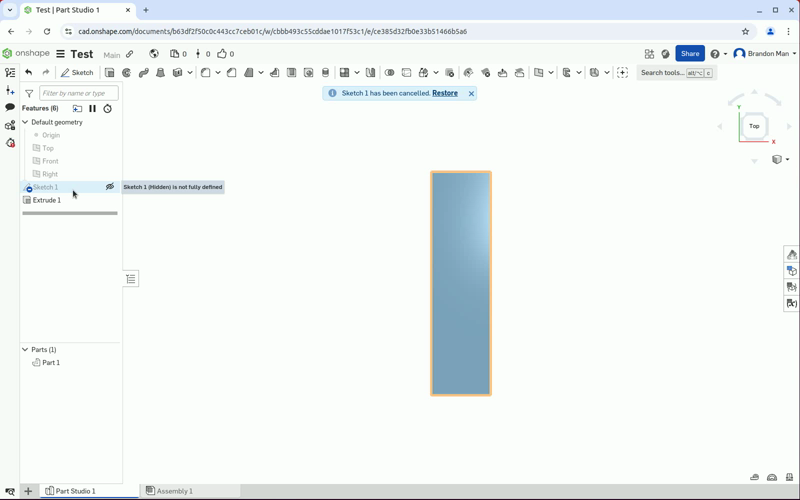
click(73, 189)
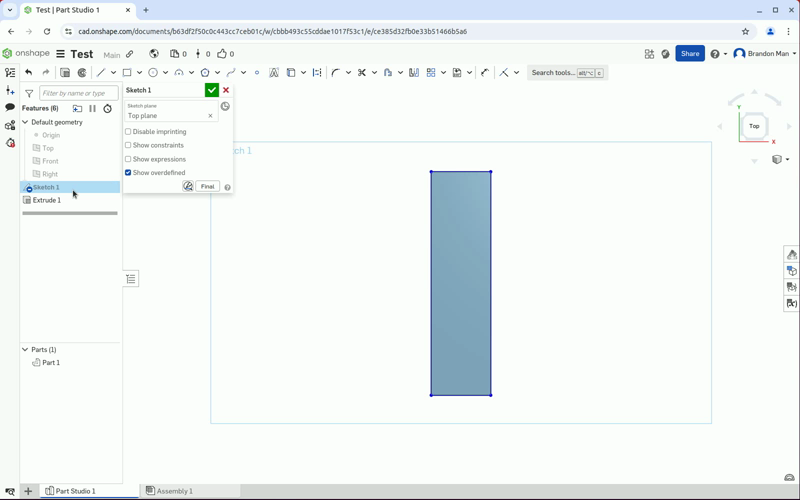
mouse_move(229, 92)
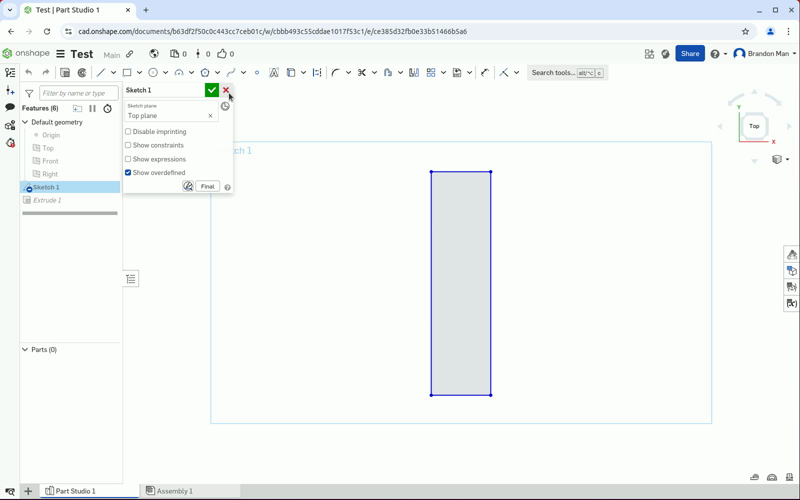
click(229, 92)
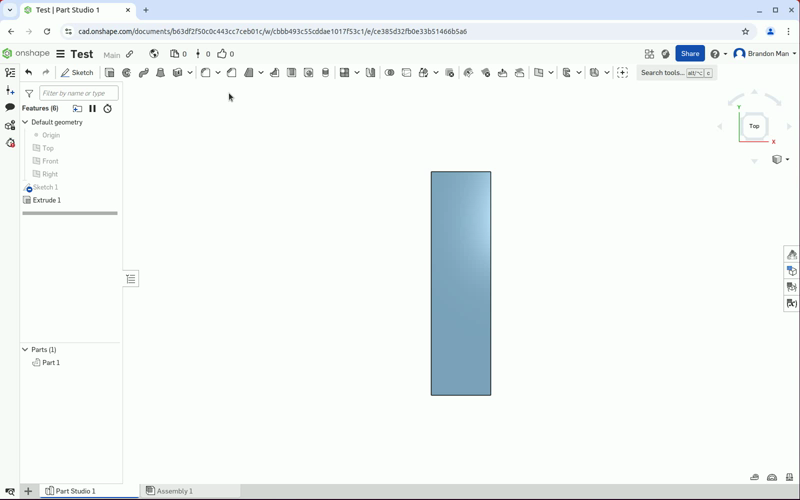
mouse_move(541, 75)
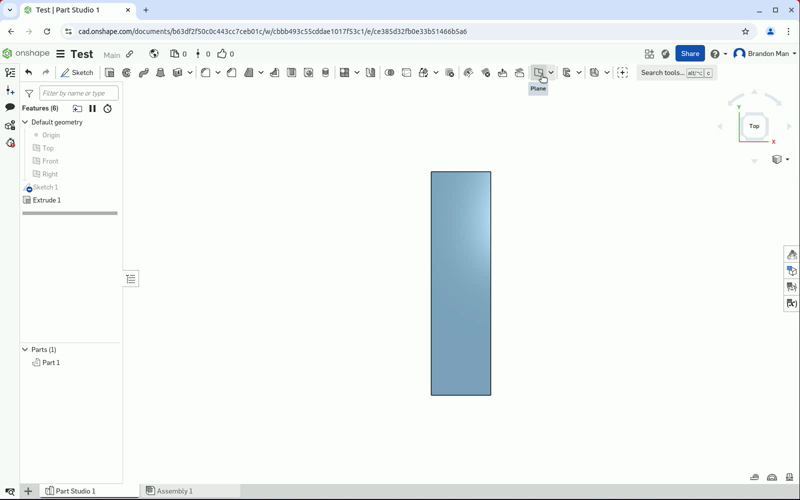
click(541, 75)
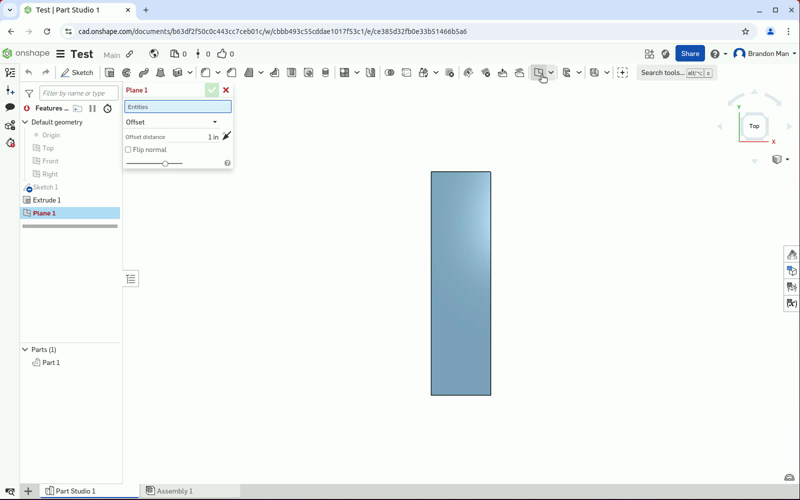
mouse_move(73, 150)
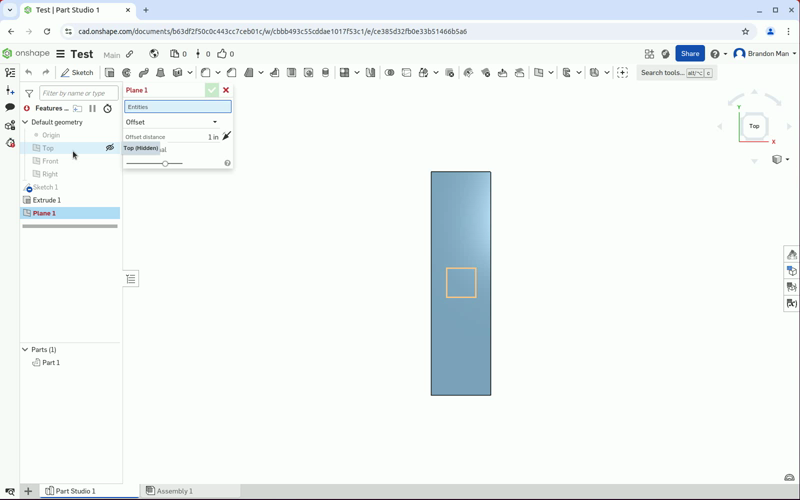
click(73, 150)
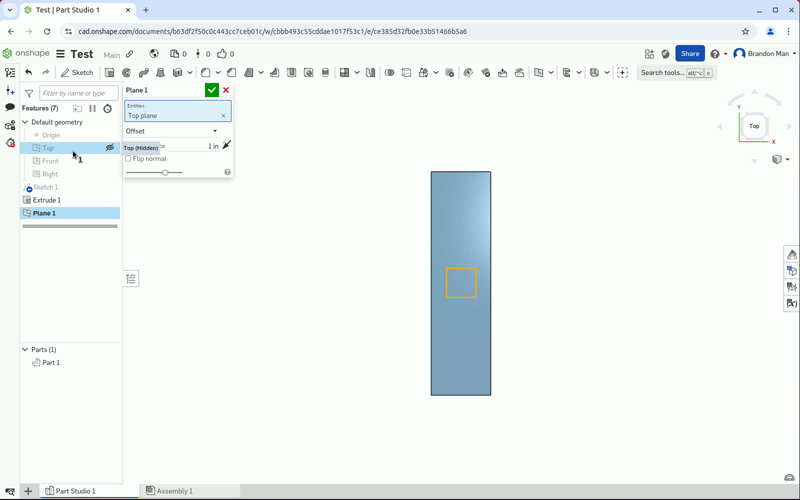
key(tab, 2)
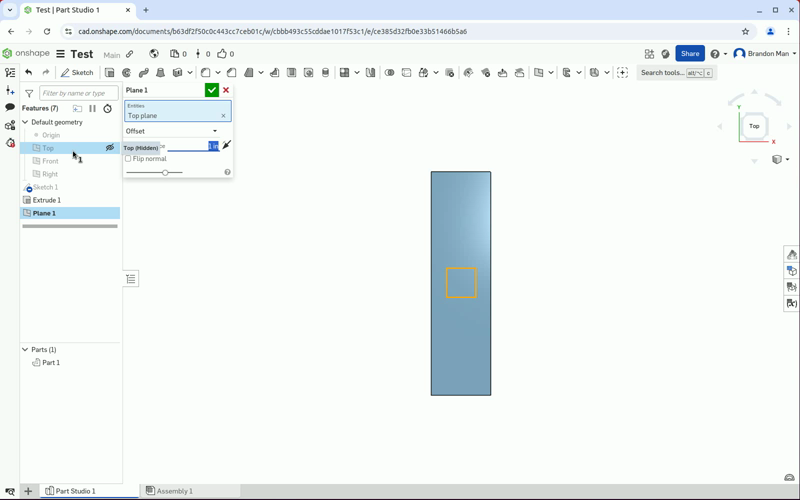
text(10.352)
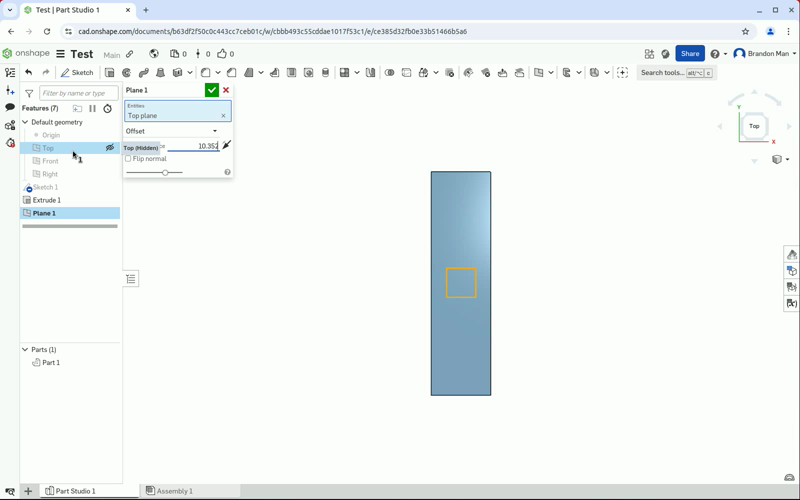
key(enter, 2)
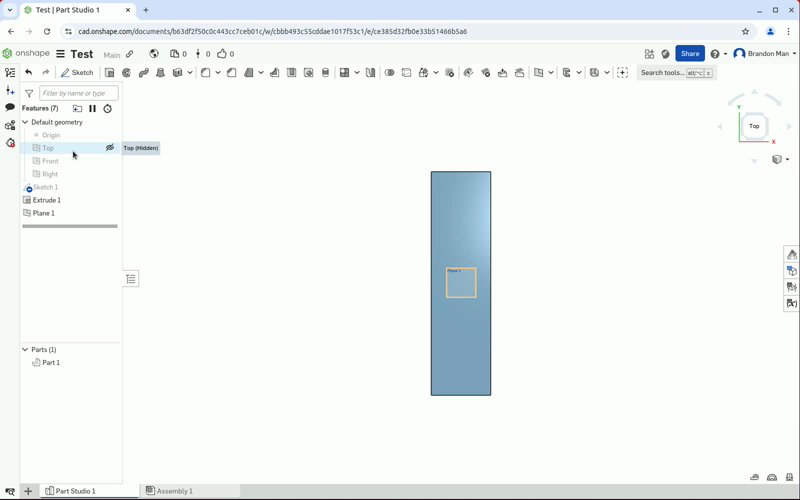
key(shift+s)
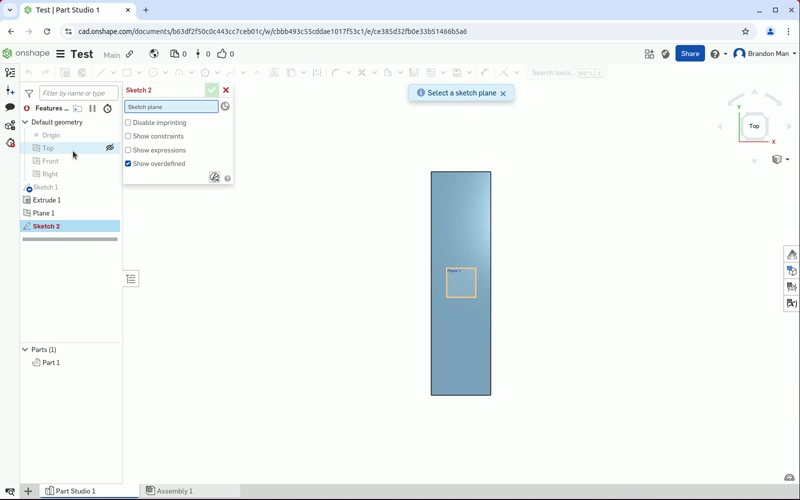
mouse_move(73, 215)
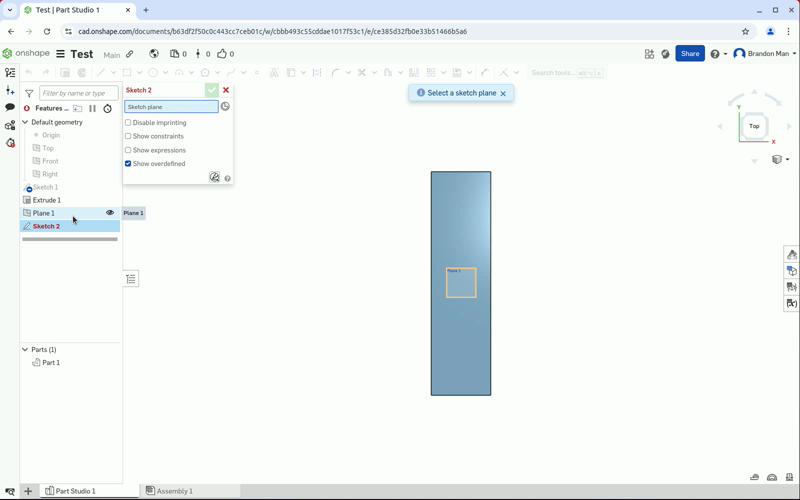
click(73, 215)
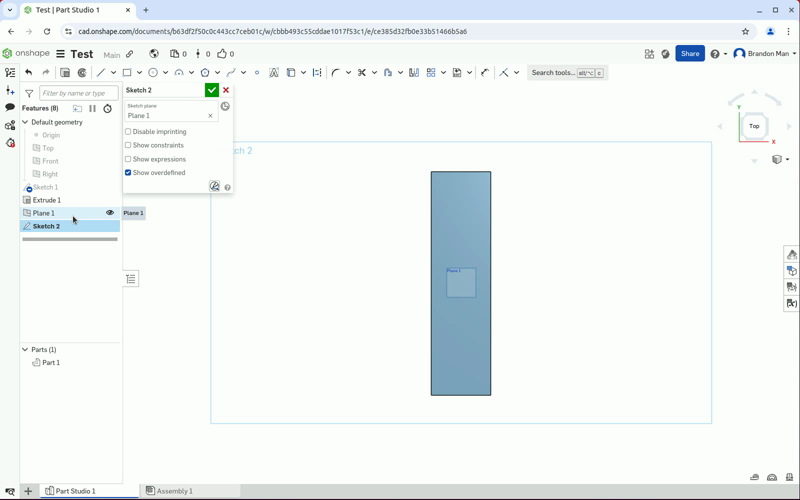
mouse_move(73, 352)
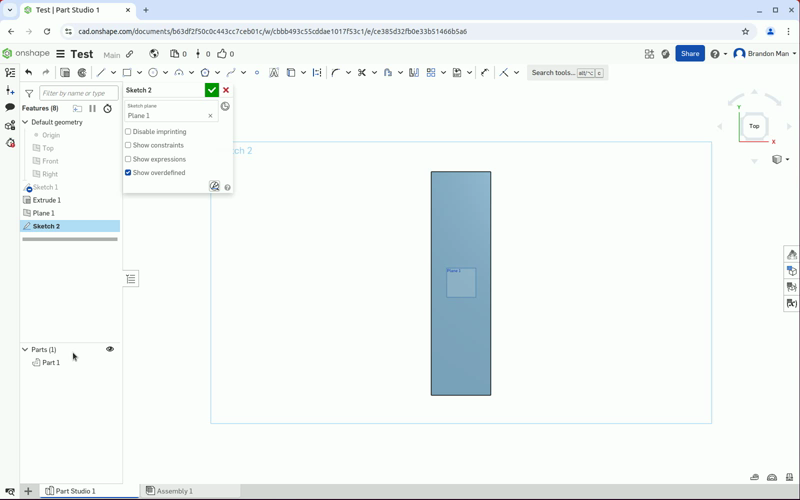
key(y)
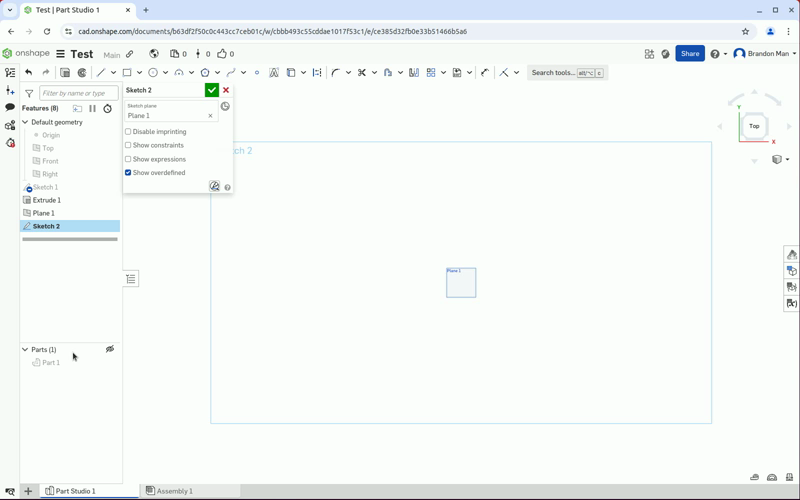
key(l)
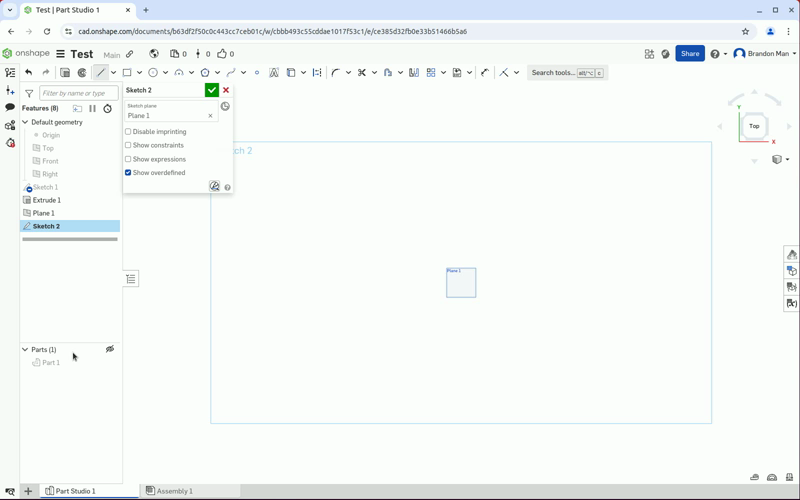
key_down(shift)
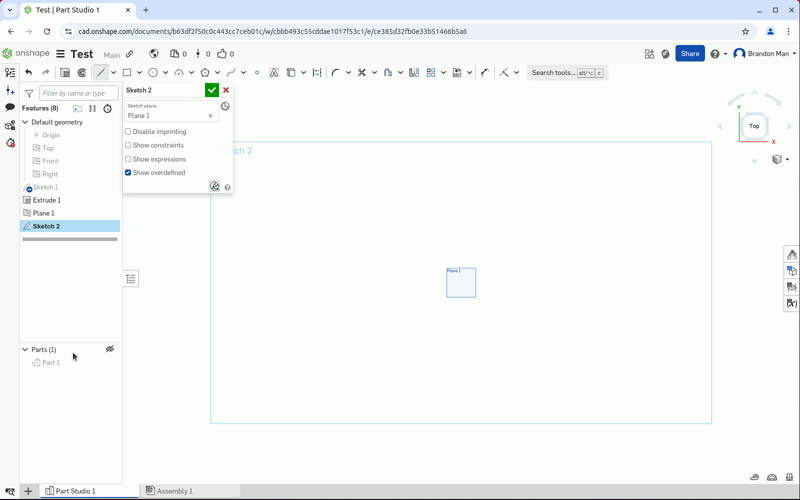
mouse_move(437, 382)
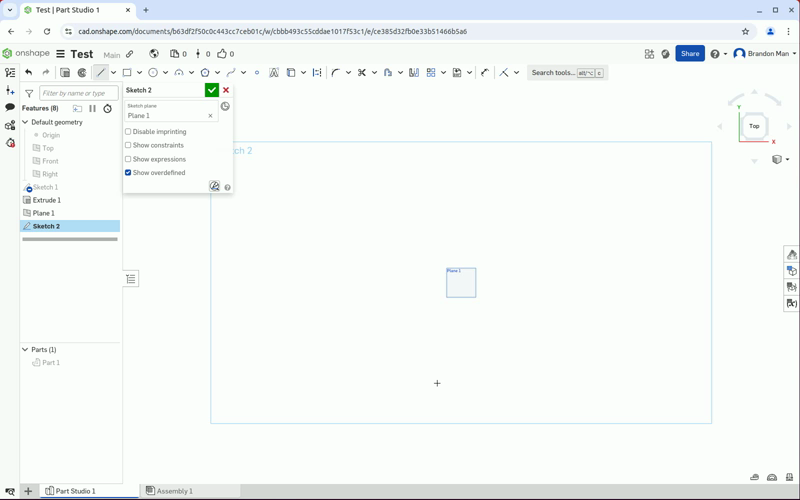
click(437, 382)
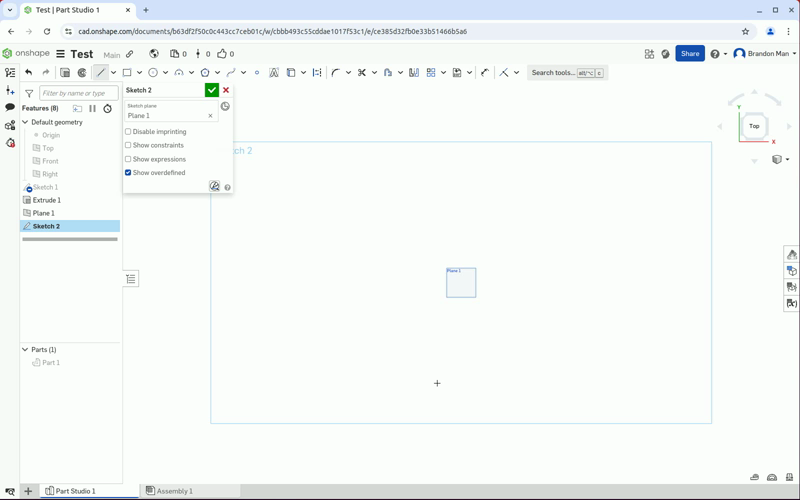
key_up(shift)
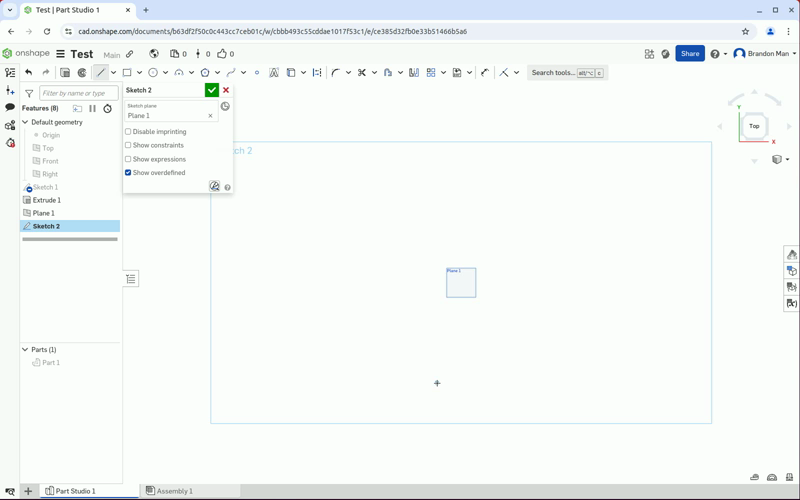
key_down(shift)
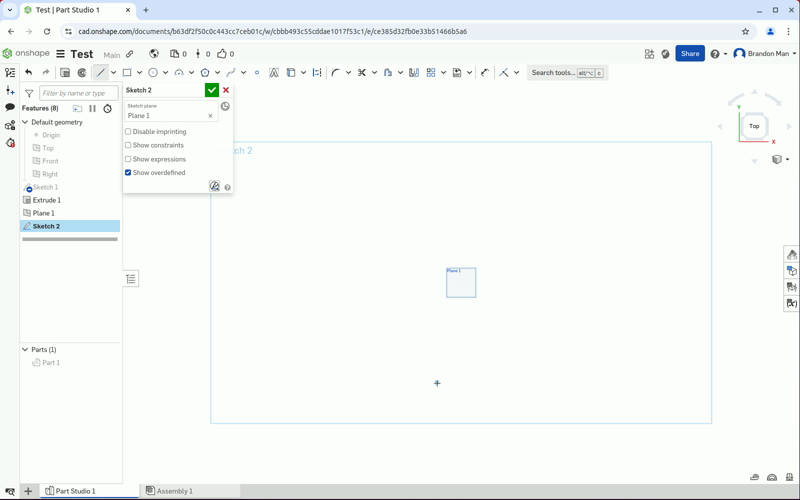
mouse_move(467, 382)
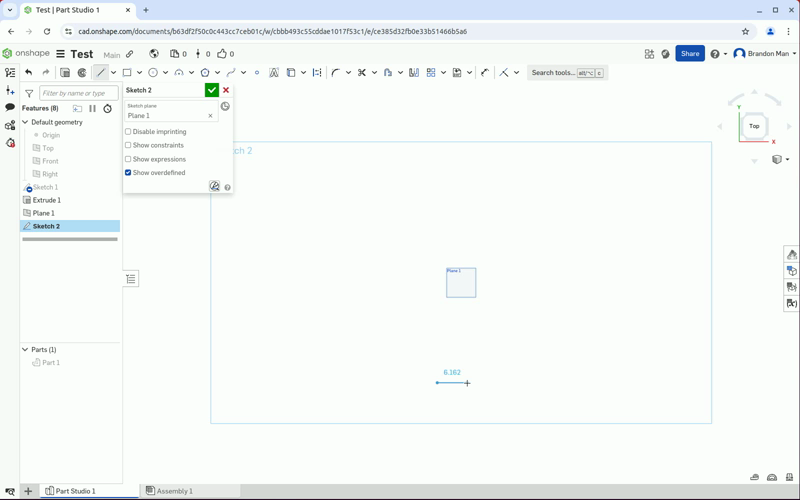
mouse_move(481, 382)
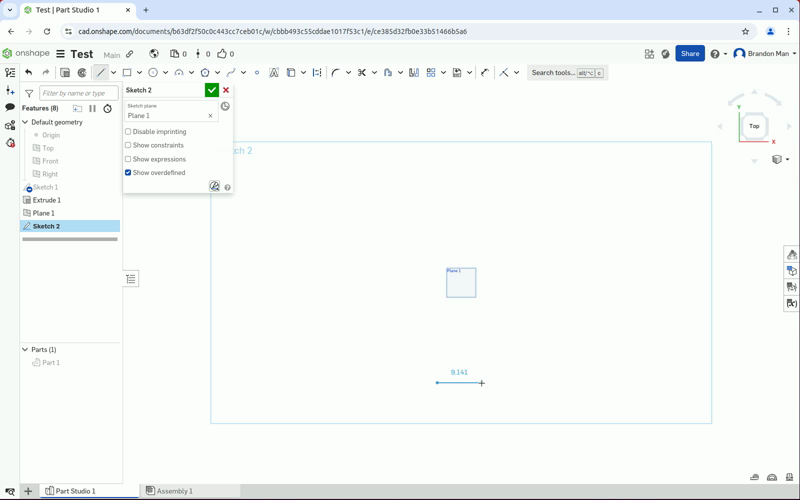
click(481, 382)
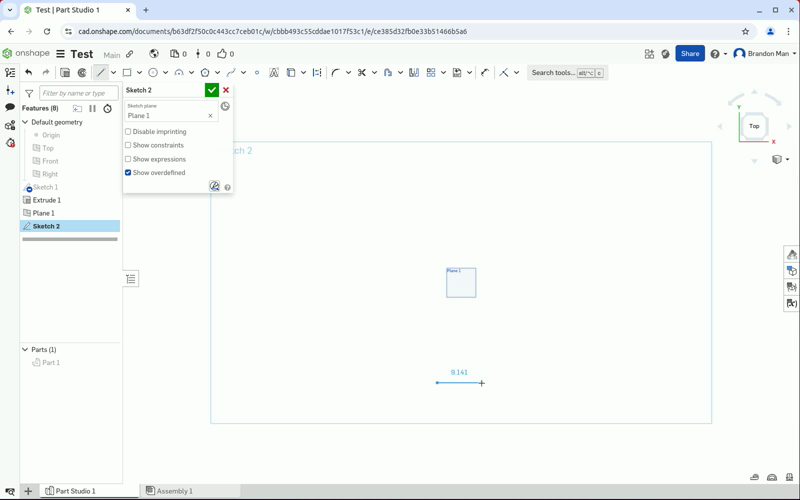
key_up(shift)
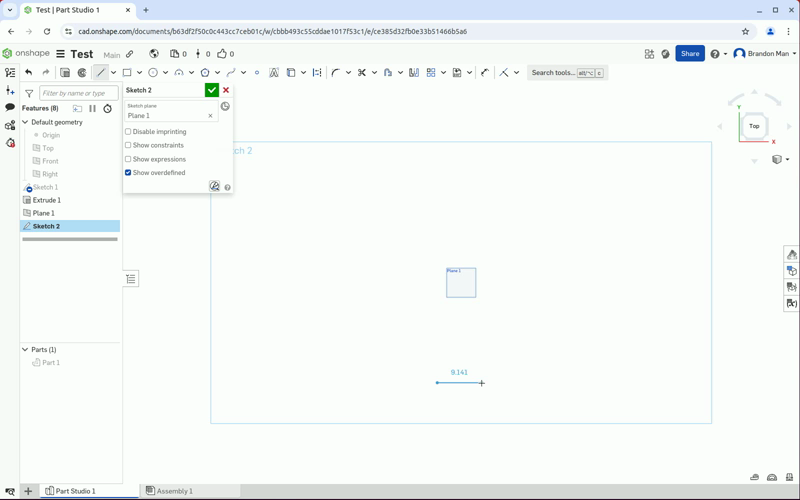
key_down(shift)
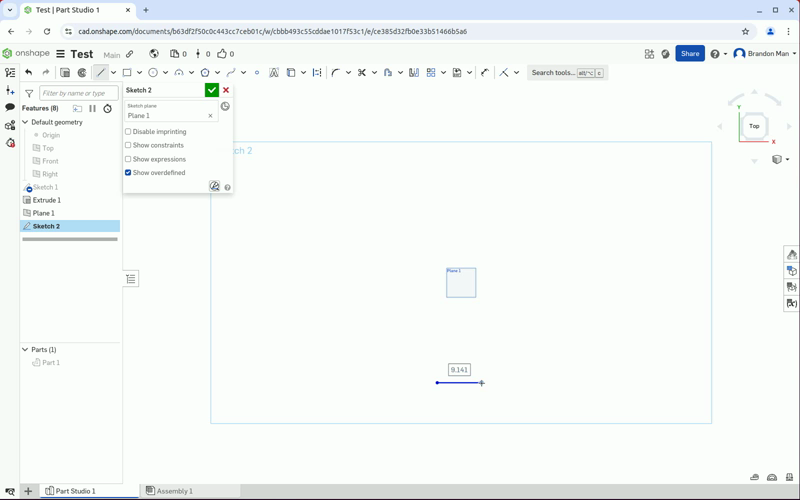
mouse_move(481, 183)
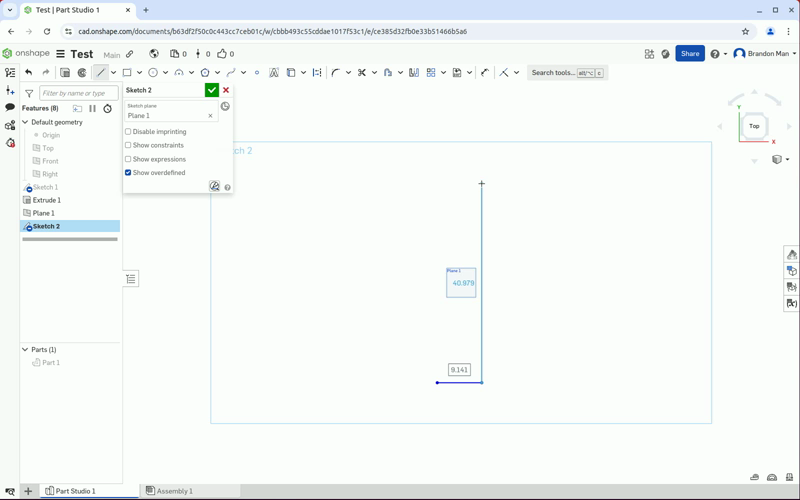
click(481, 183)
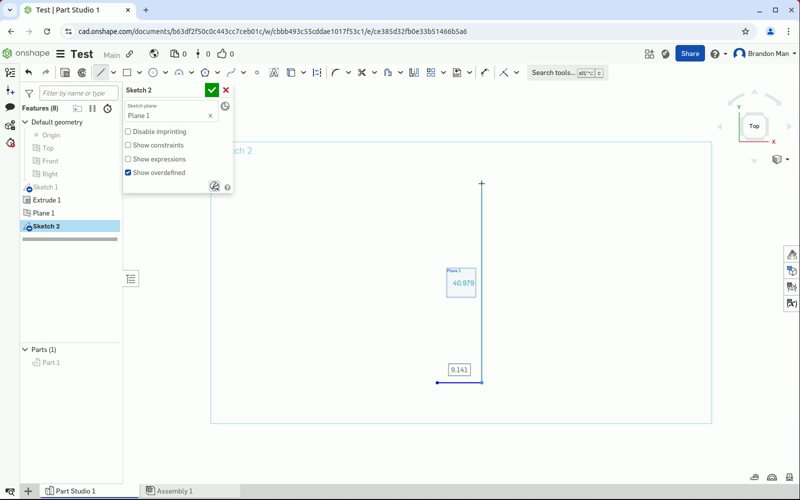
key_up(shift)
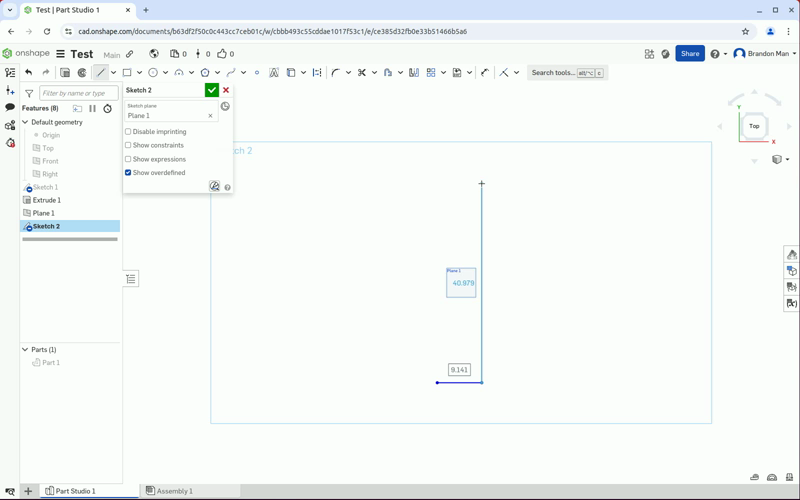
key_down(shift)
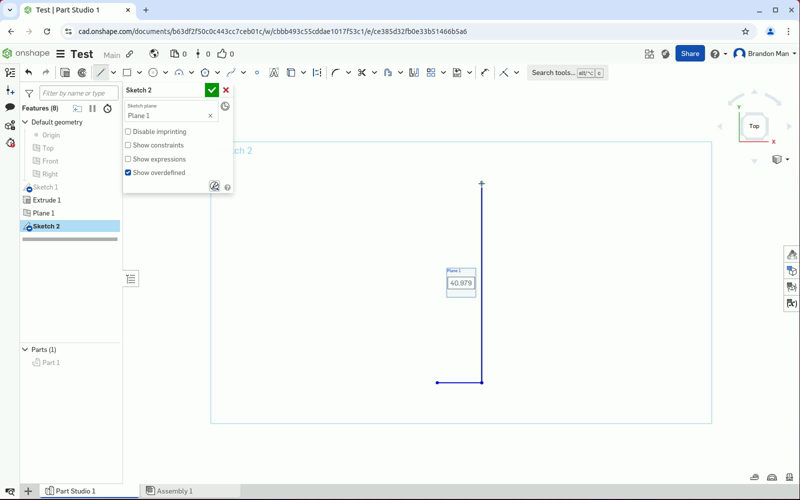
mouse_move(511, 183)
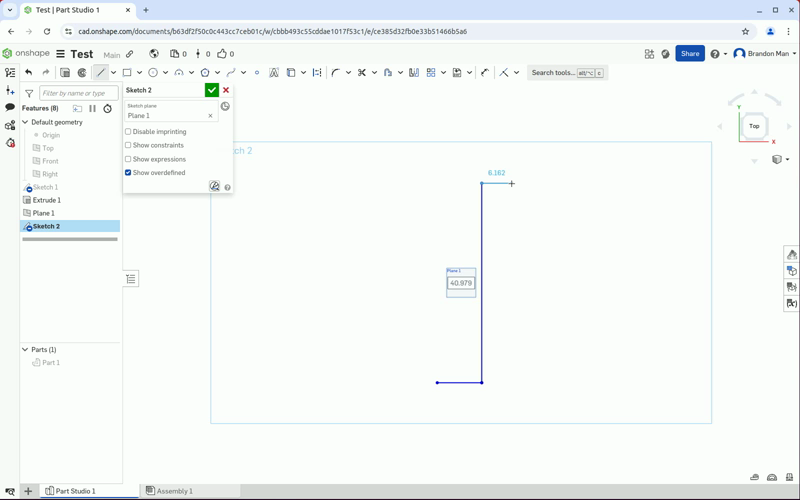
mouse_move(437, 183)
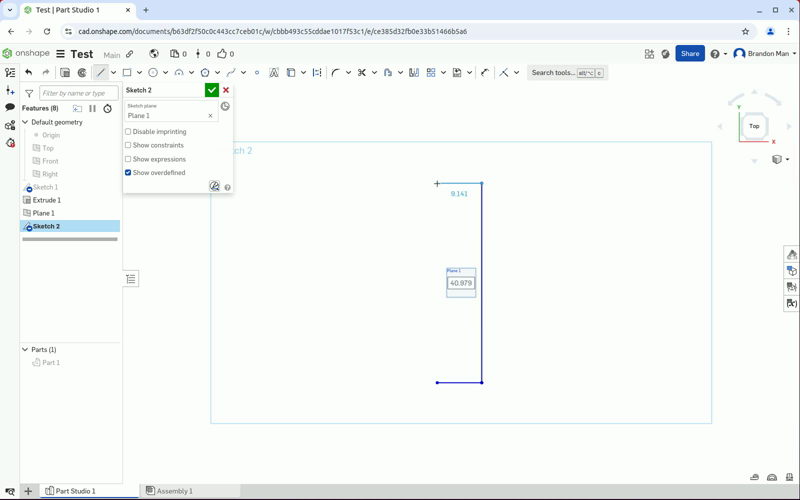
click(437, 183)
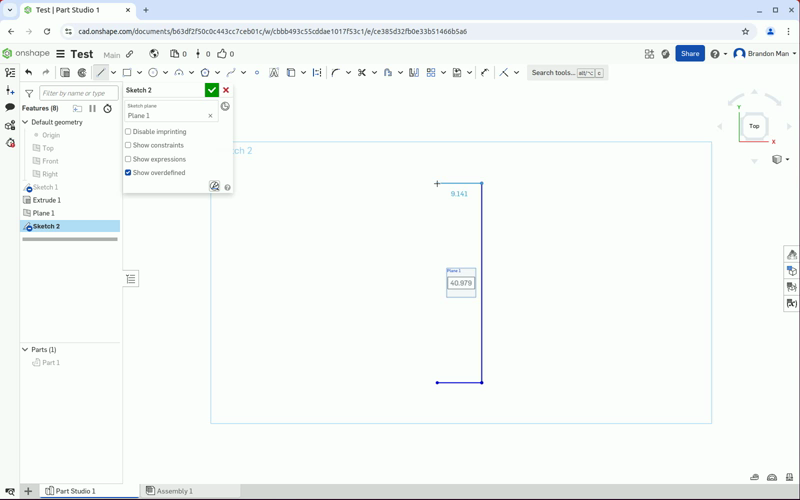
key_up(shift)
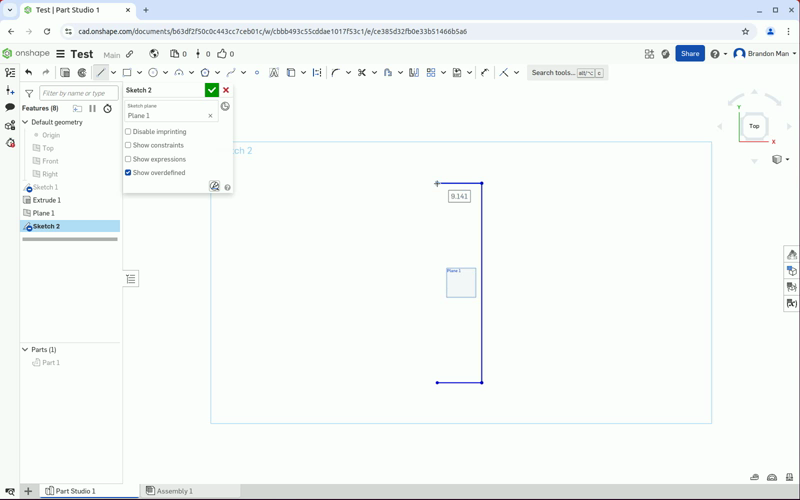
key_down(shift)
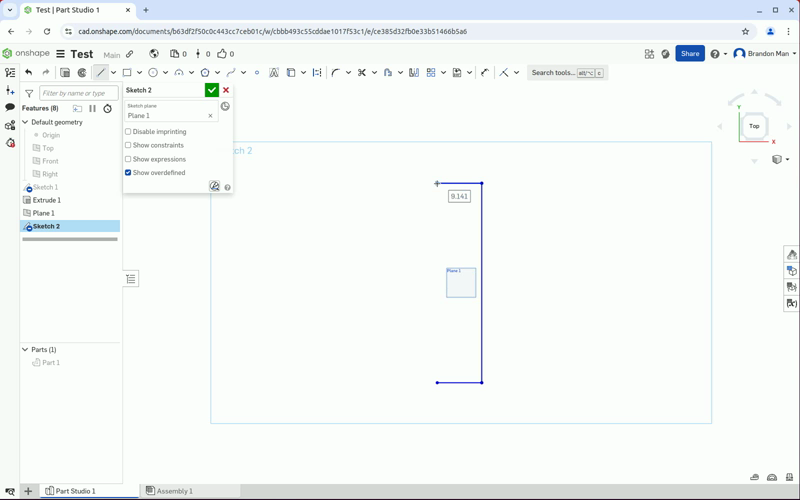
mouse_move(437, 382)
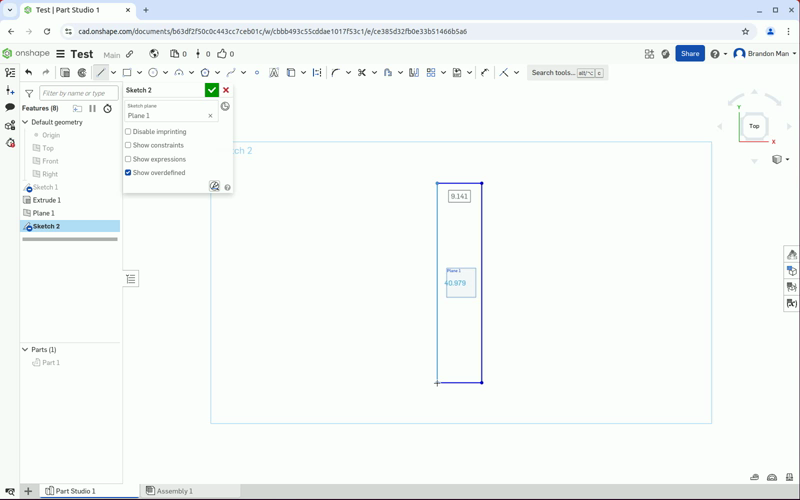
key_up(shift)
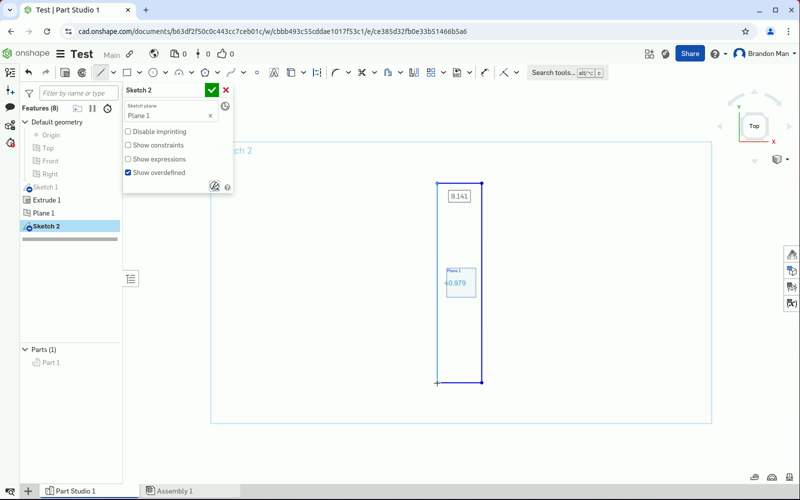
click(437, 382)
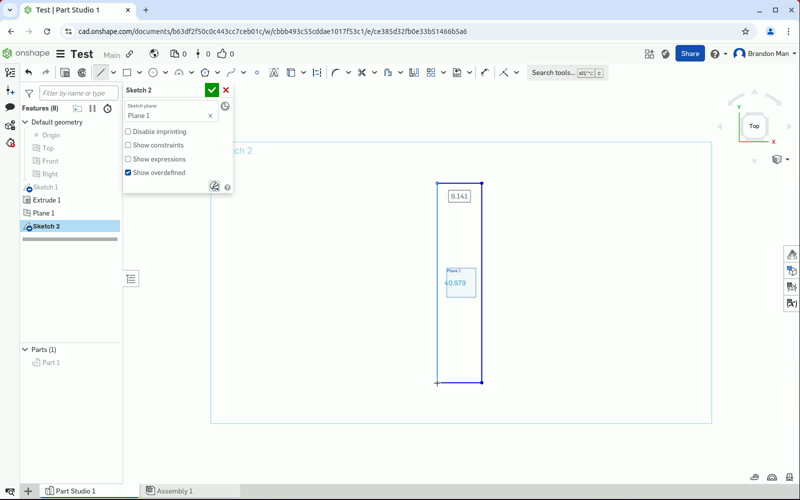
key(esc)
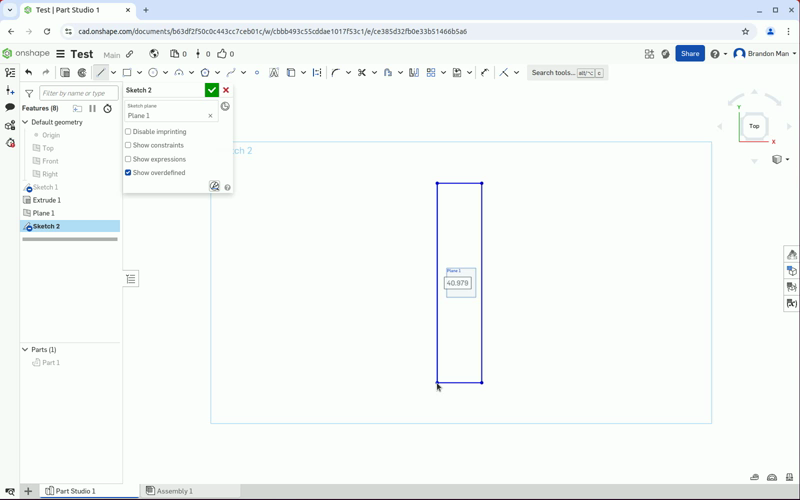
mouse_move(461, 251)
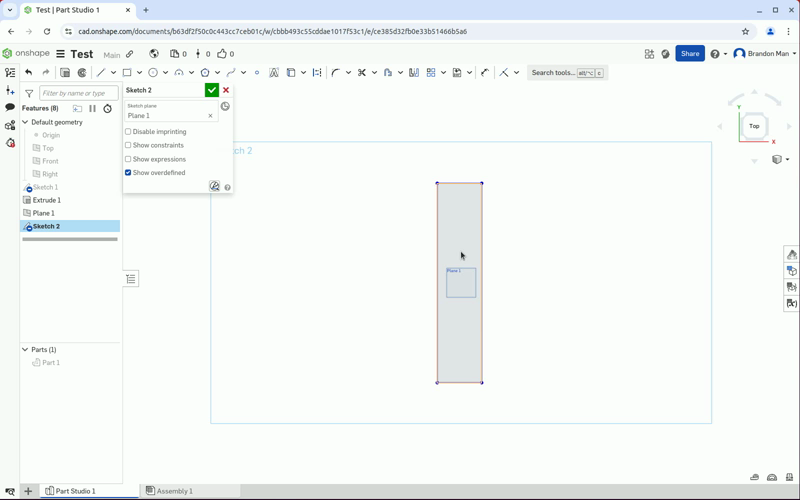
click(461, 251)
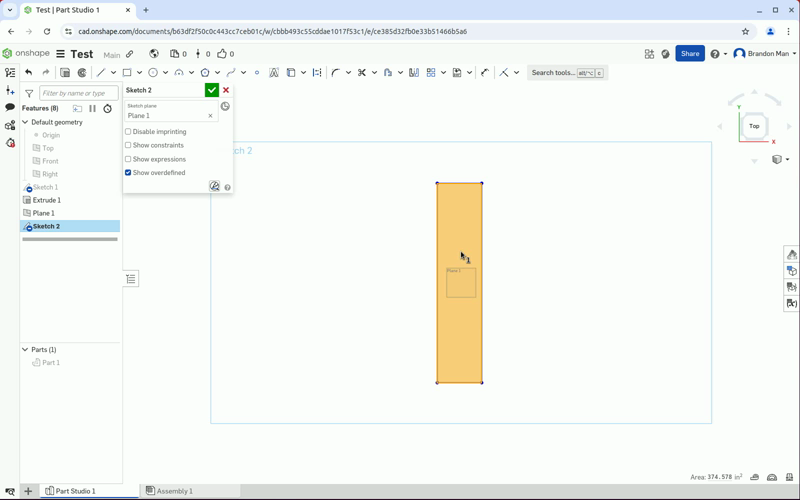
mouse_move(73, 352)
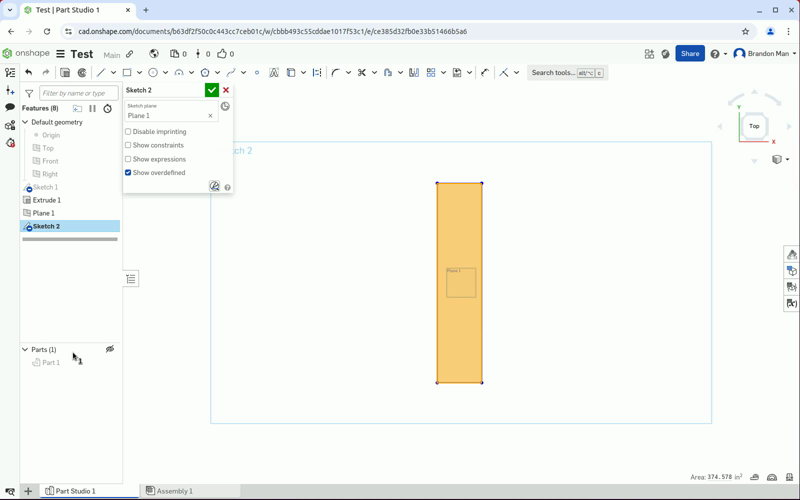
key(shift+y)
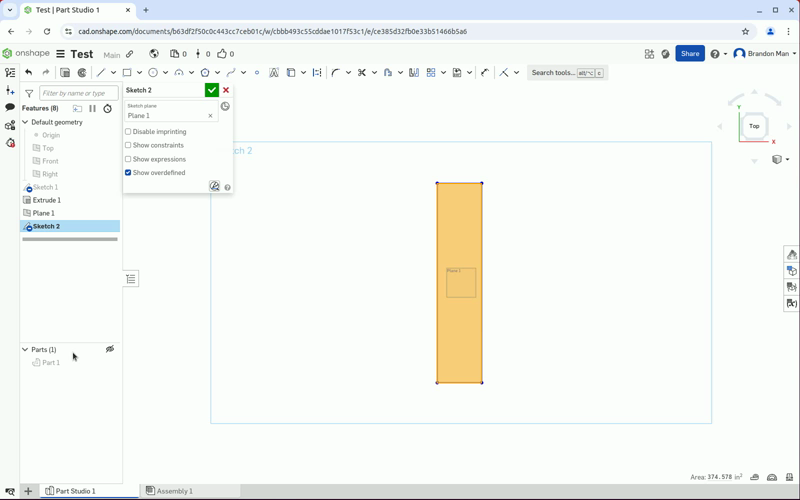
key(shift+e)
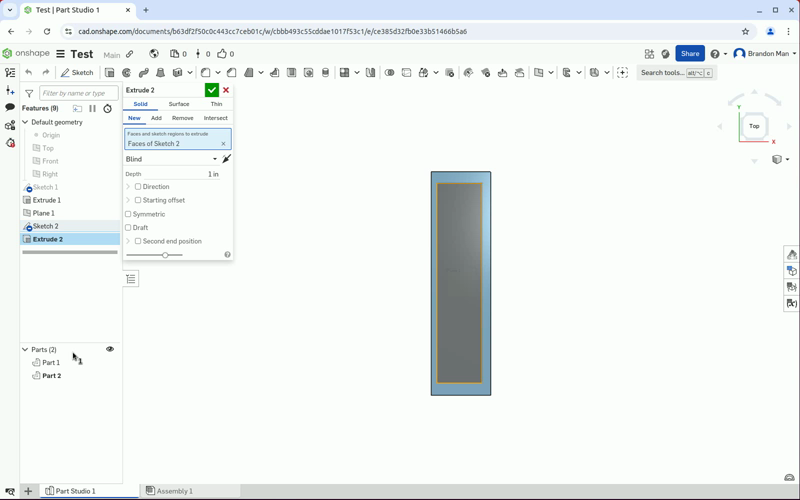
mouse_move(143, 106)
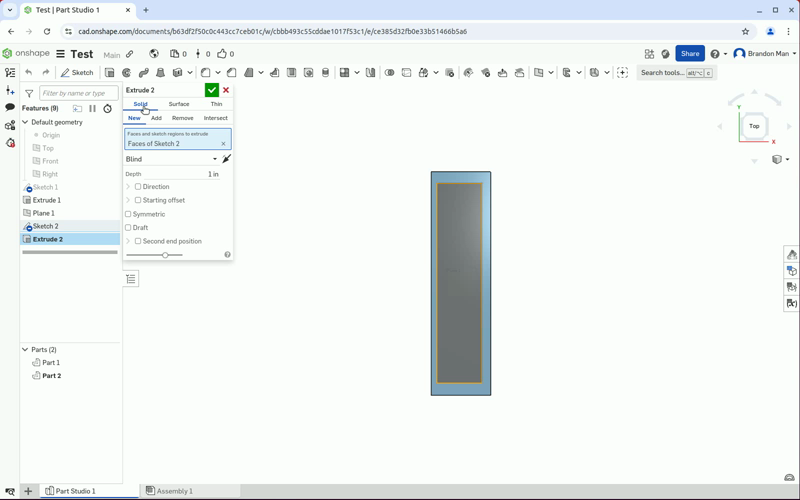
click(143, 106)
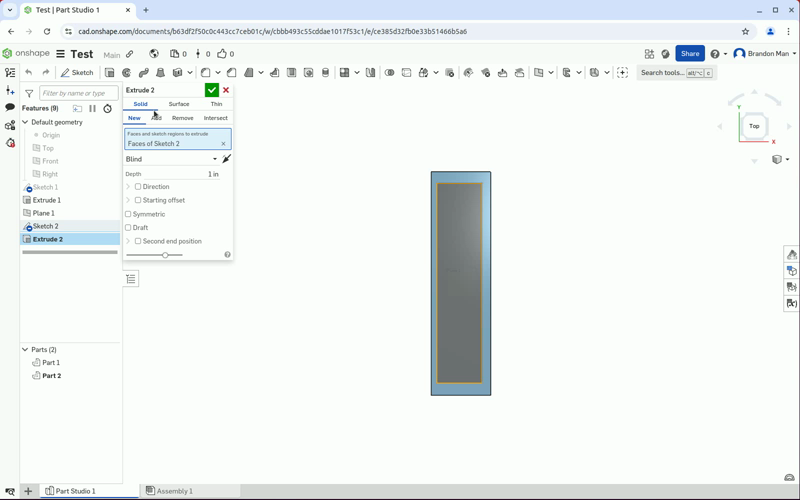
mouse_move(186, 120)
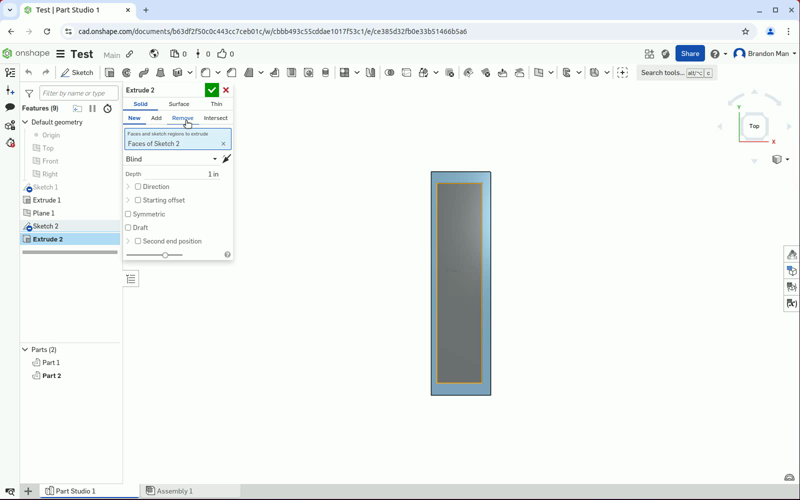
click(186, 120)
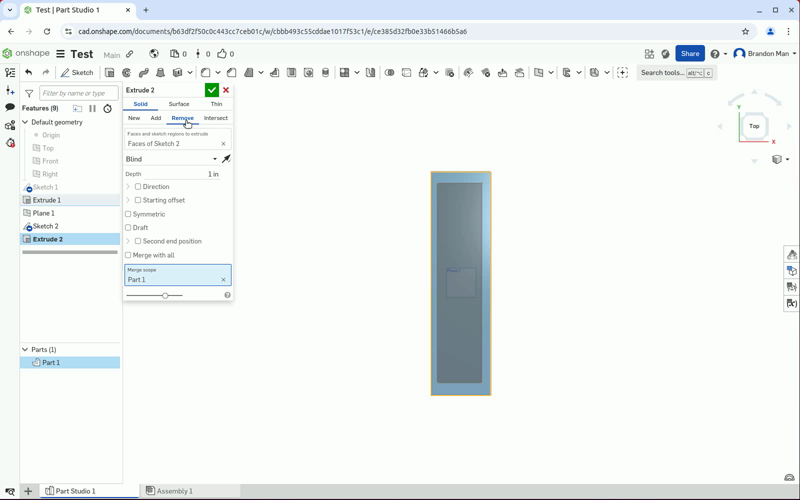
key(tab, 4)
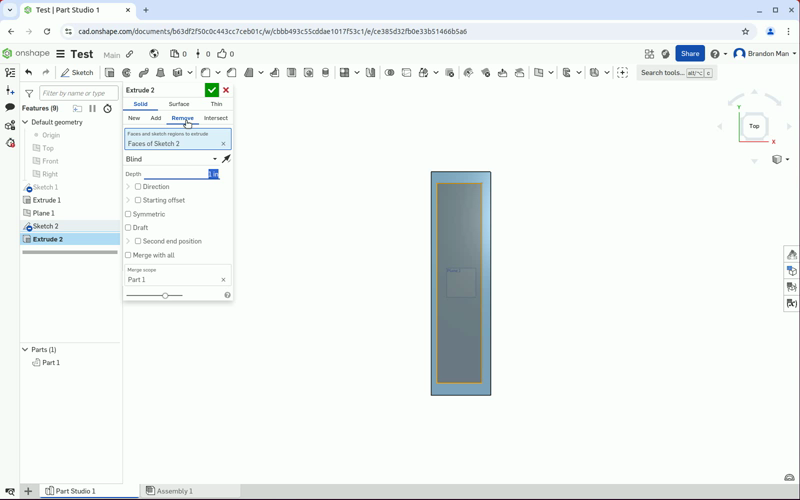
text(2.648)
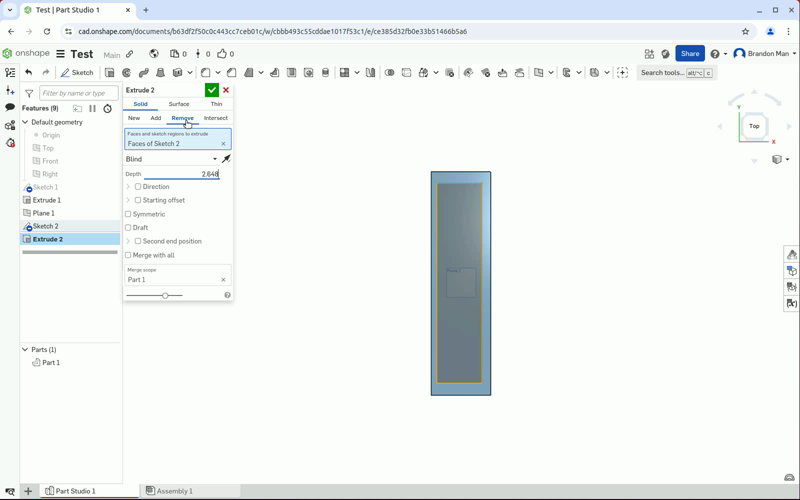
key(tab, 6)
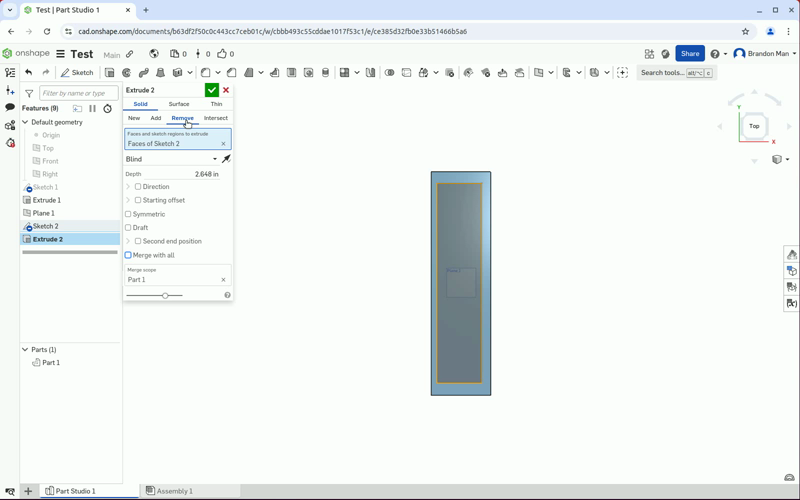
key(space)
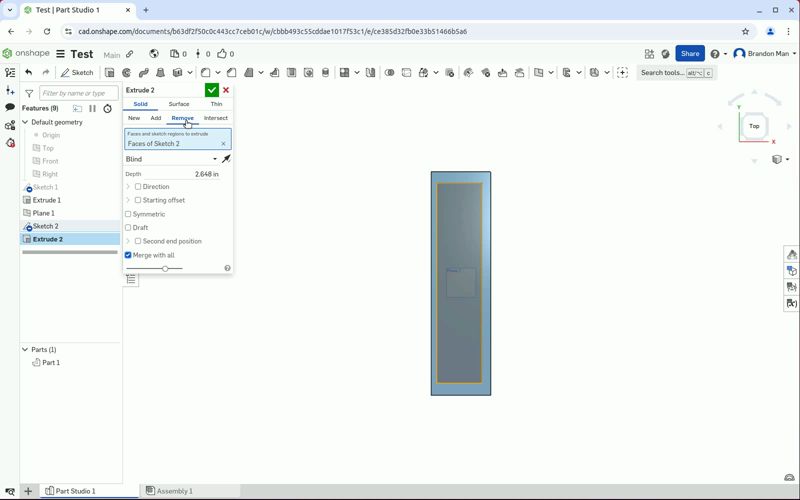
key(enter)
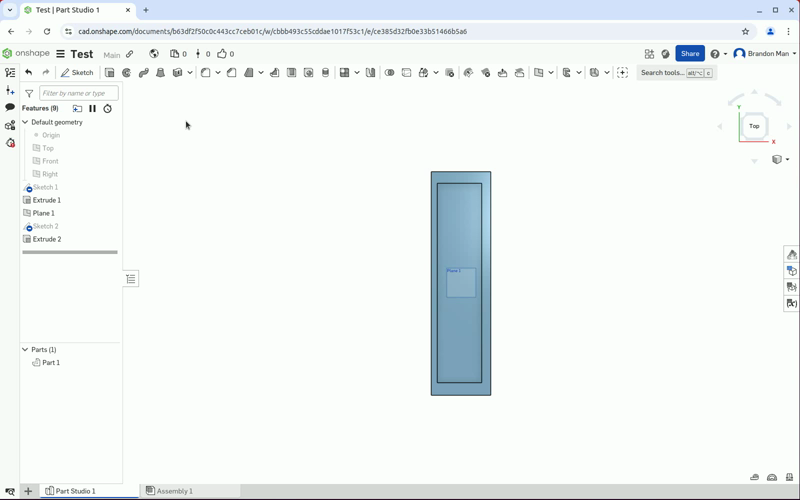
key(shift+h)
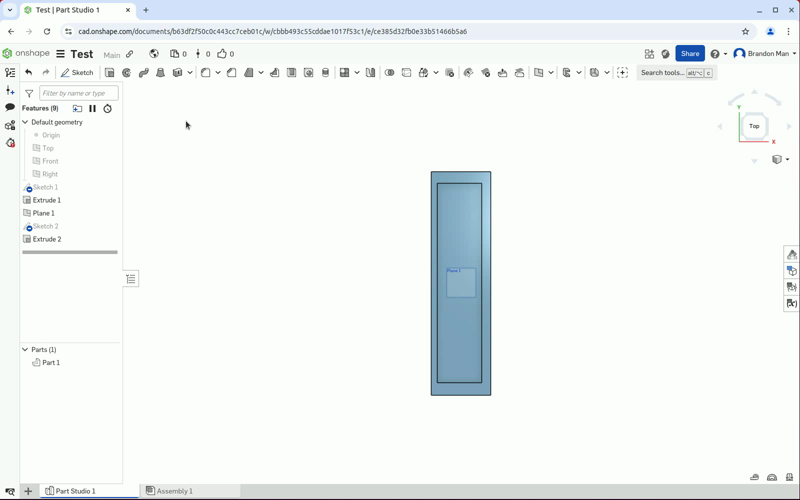
key(shift+h)
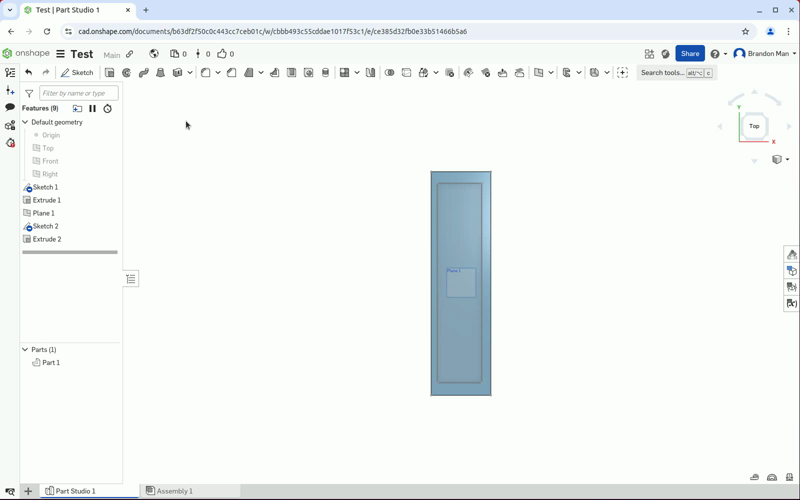
key(shift+7)
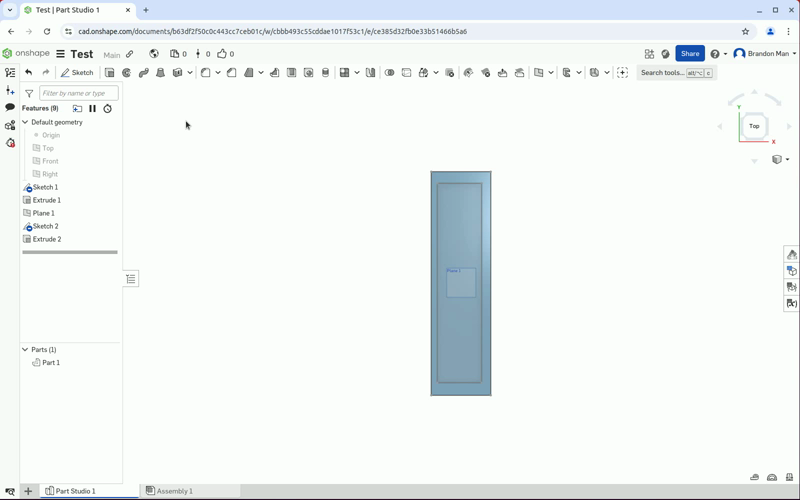
key(up, 3)
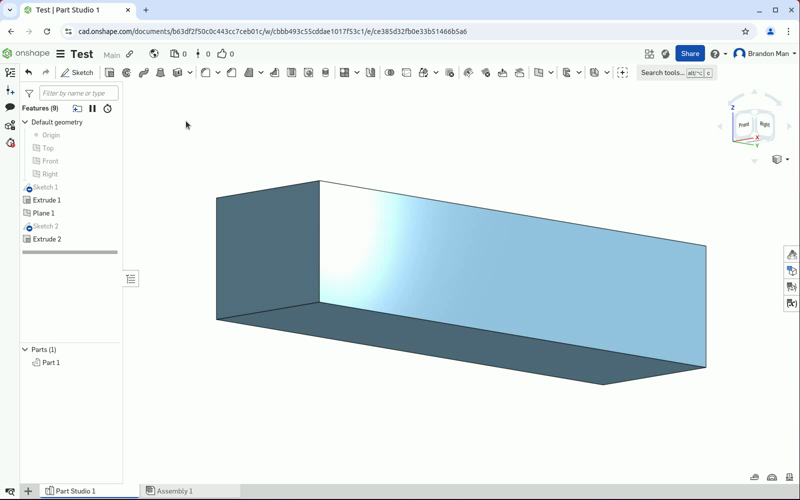
key(left, 3)
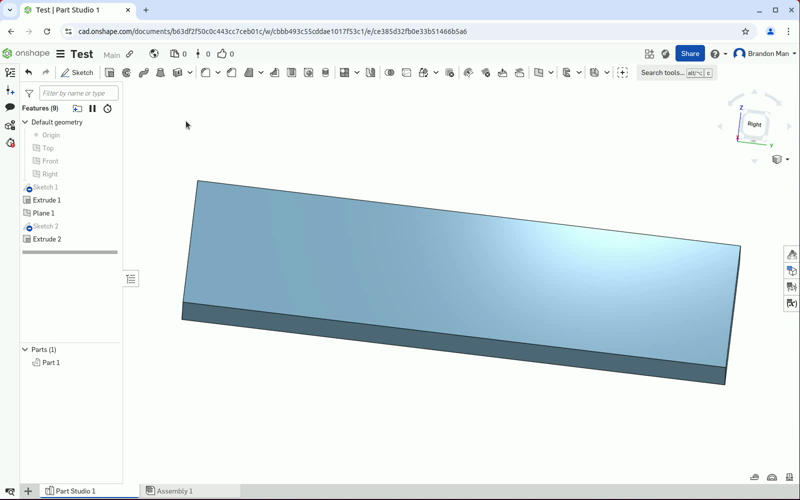
key(right, 3)
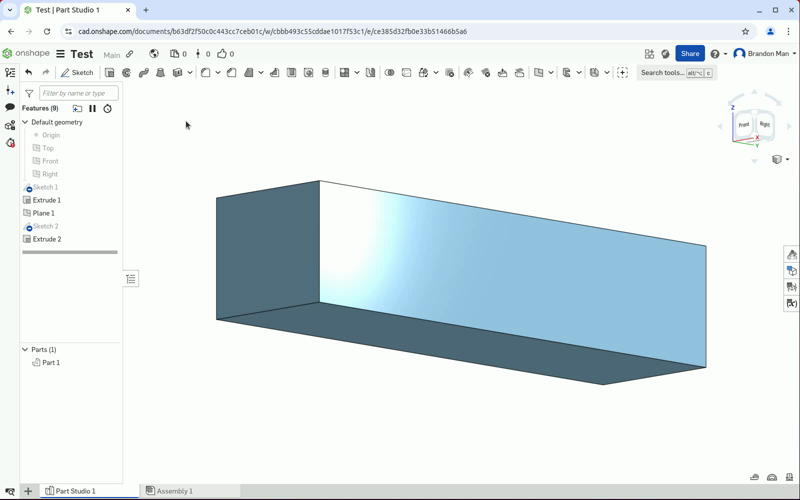
key(down, 3)
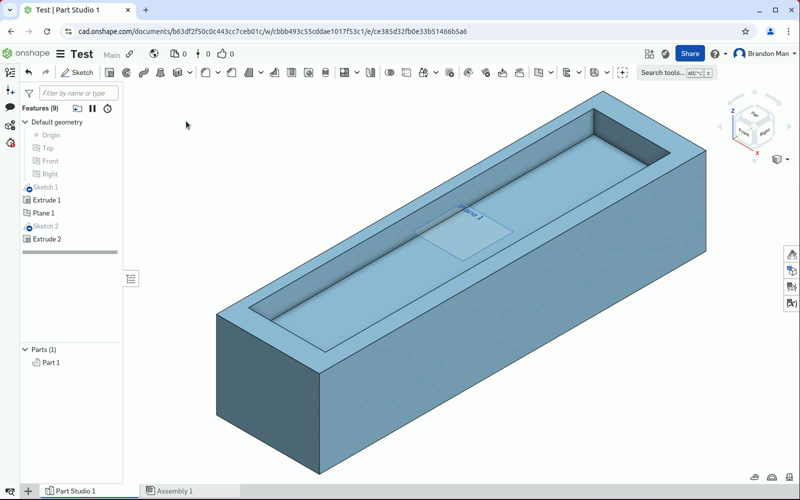
mouse_move(73, 189)
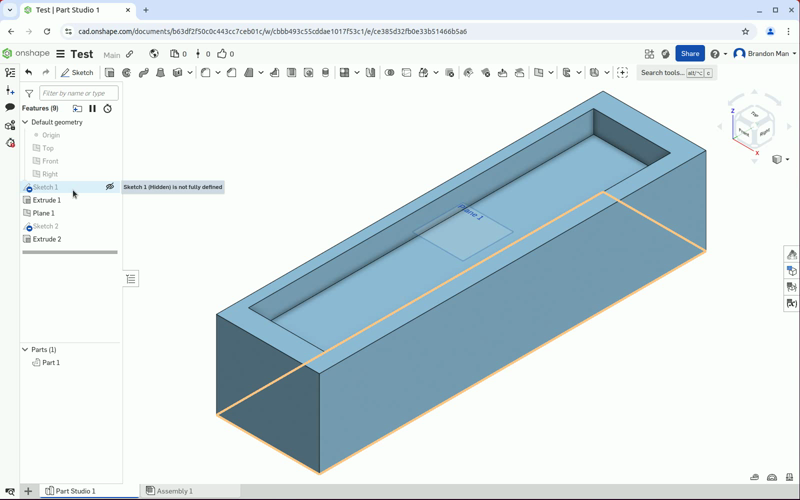
click(73, 189)